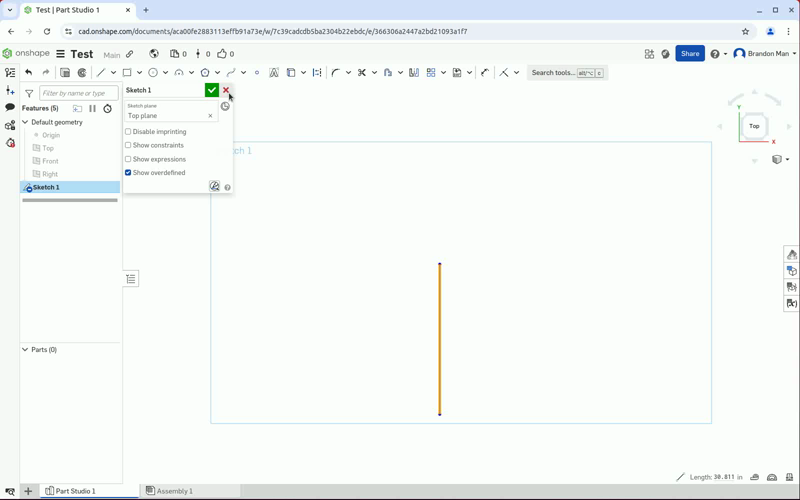
key(shift+h)
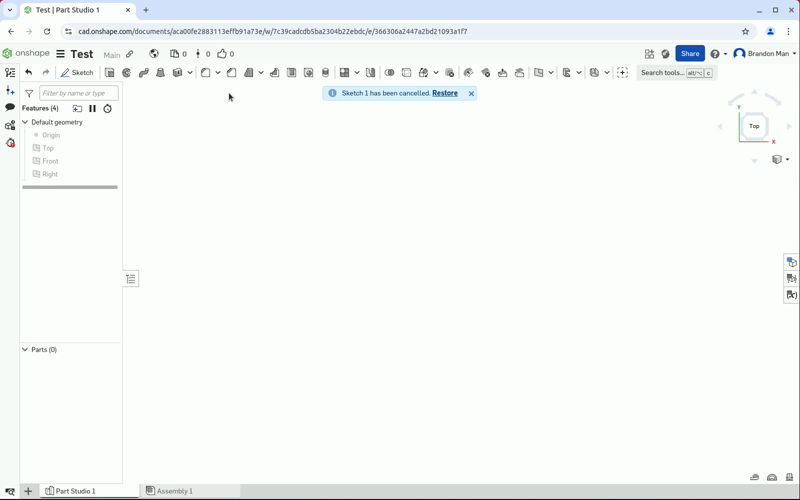
mouse_move(73, 352)
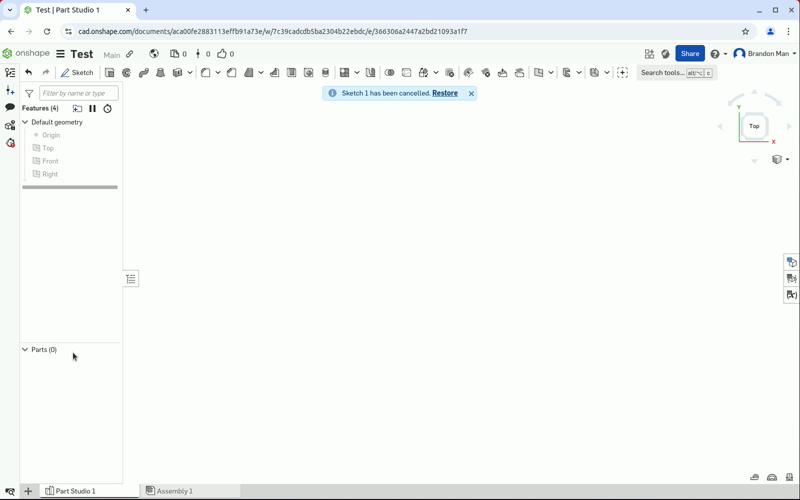
key(y)
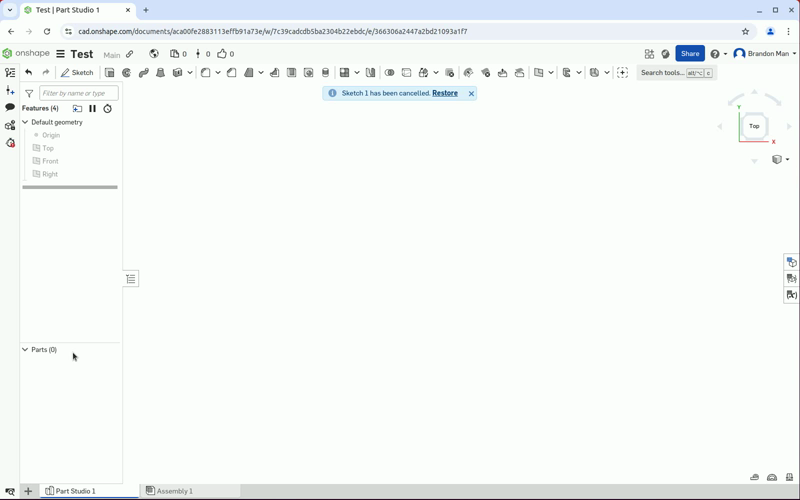
key(shift+p)
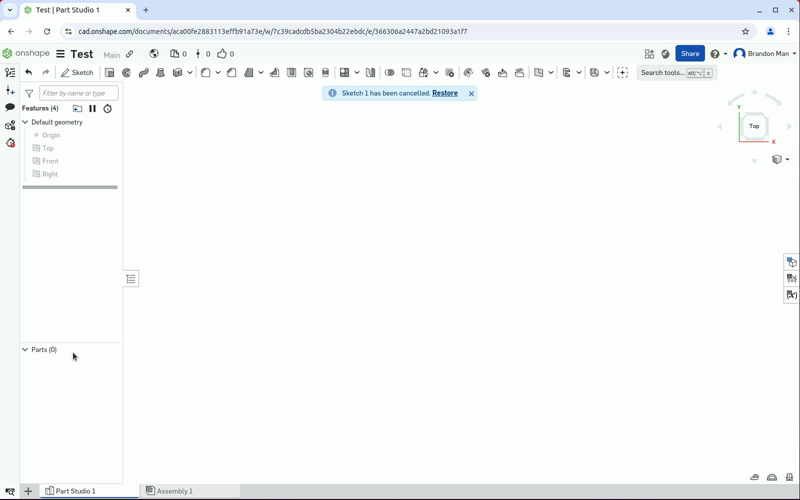
key(space)
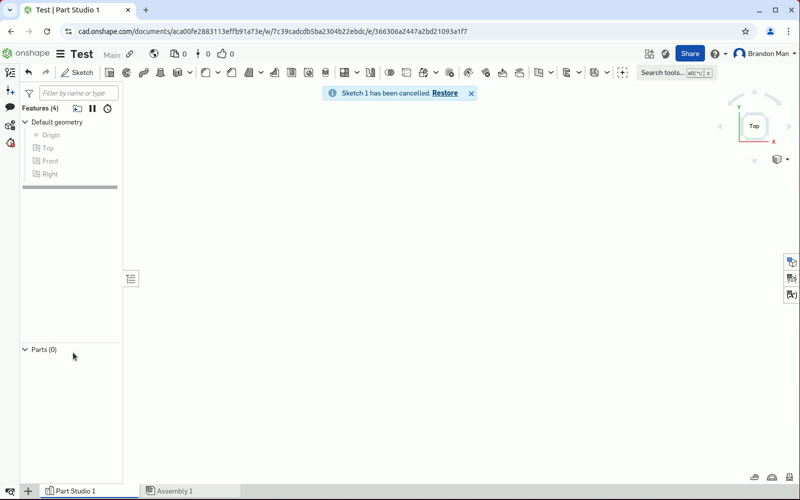
key_down(shift)
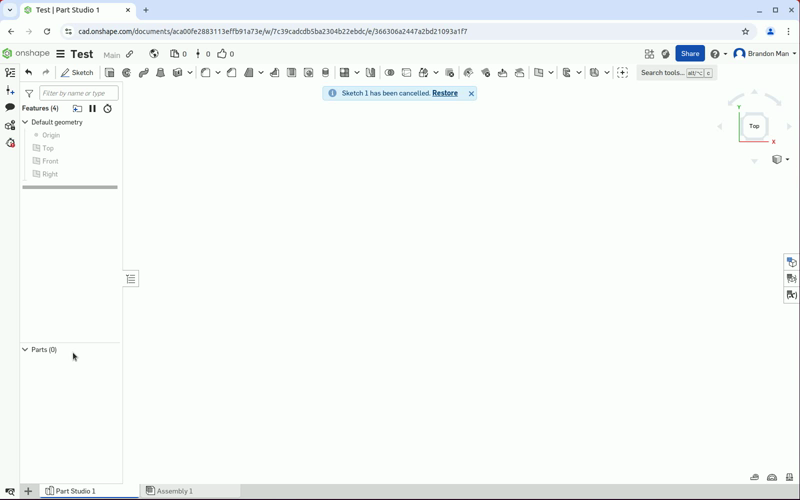
key(up)
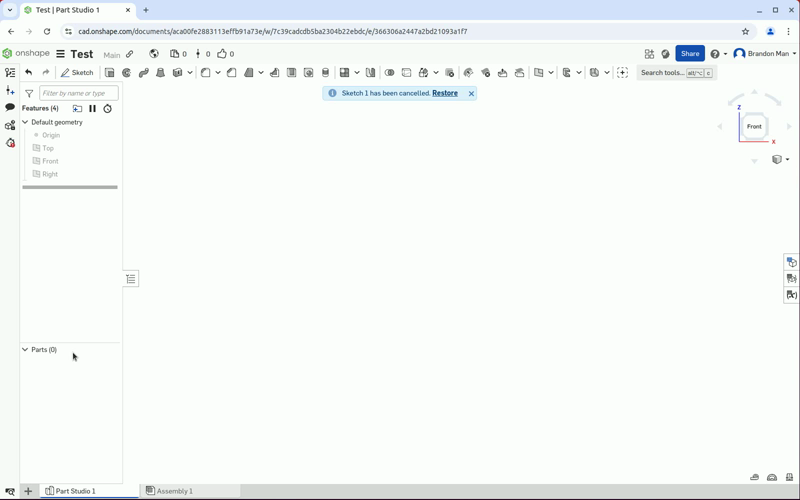
key_up(shift)
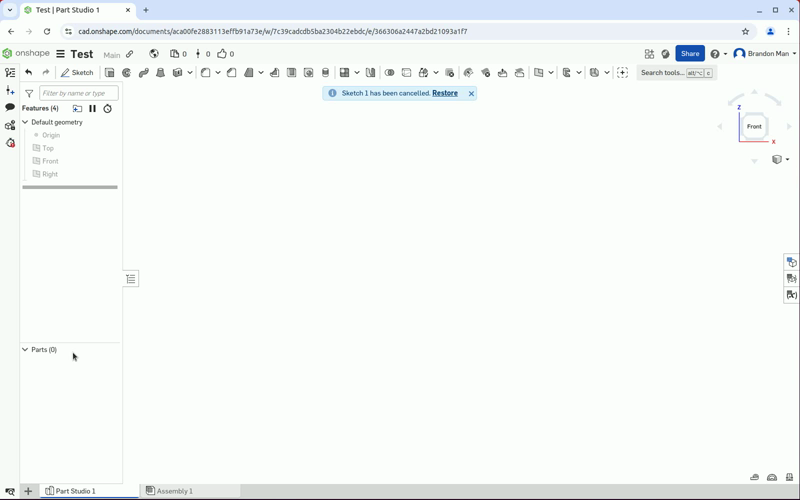
mouse_move(73, 352)
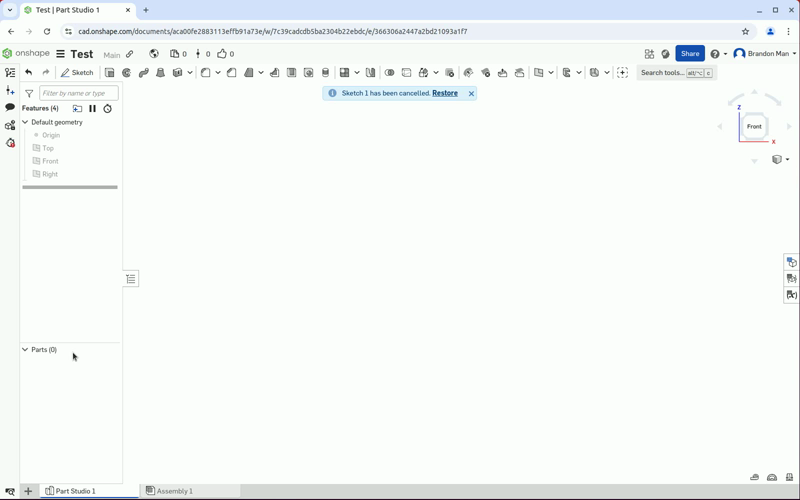
key(shift+y)
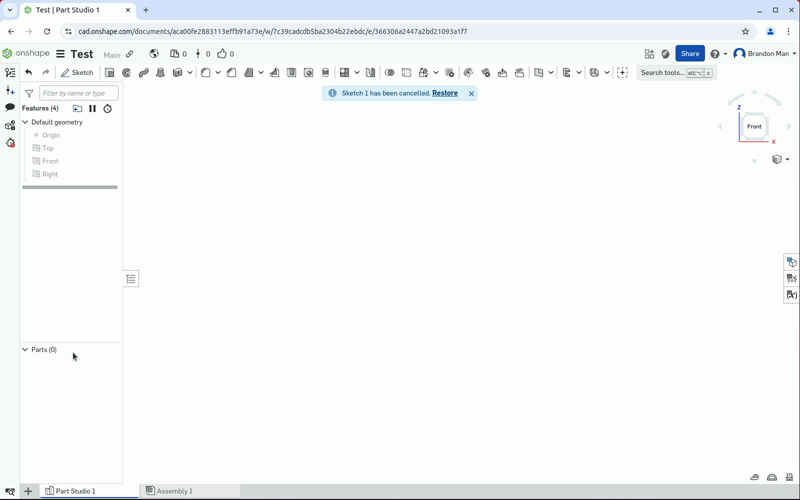
key(shift+s)
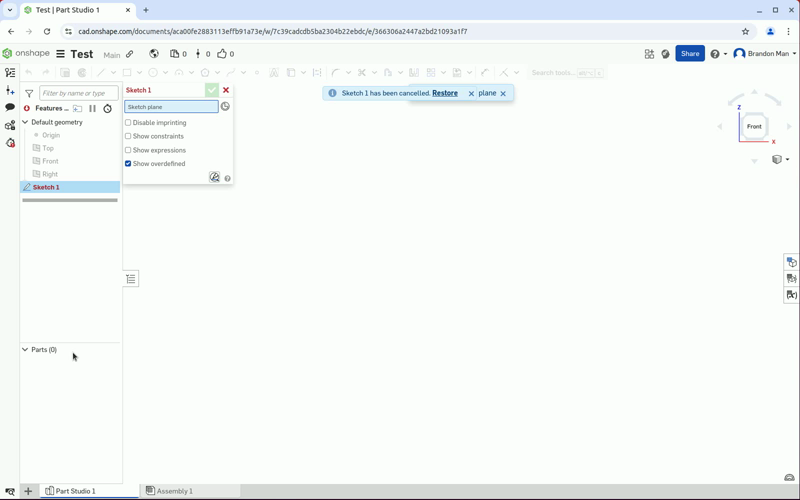
mouse_move(73, 163)
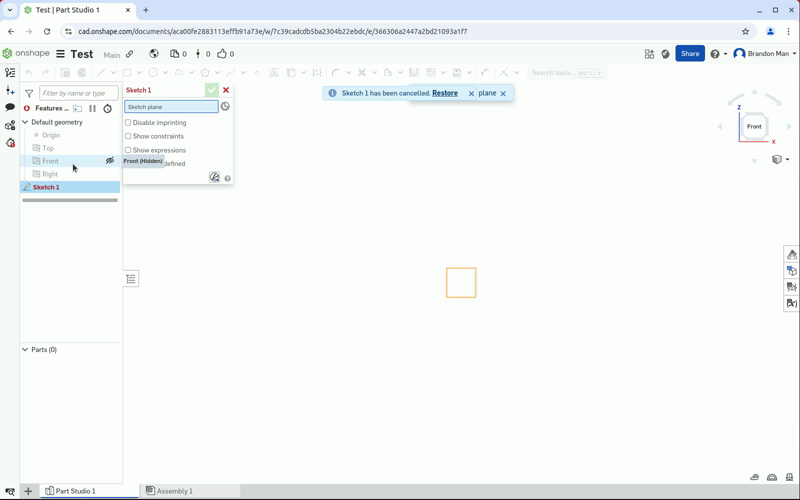
click(73, 163)
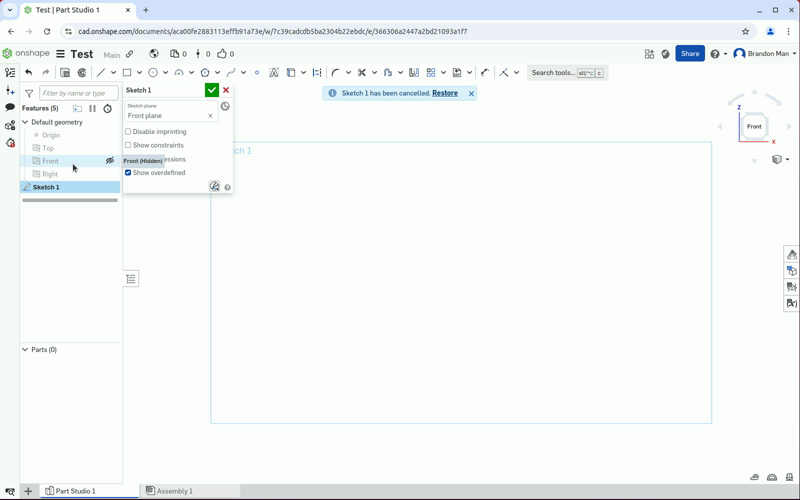
mouse_move(73, 352)
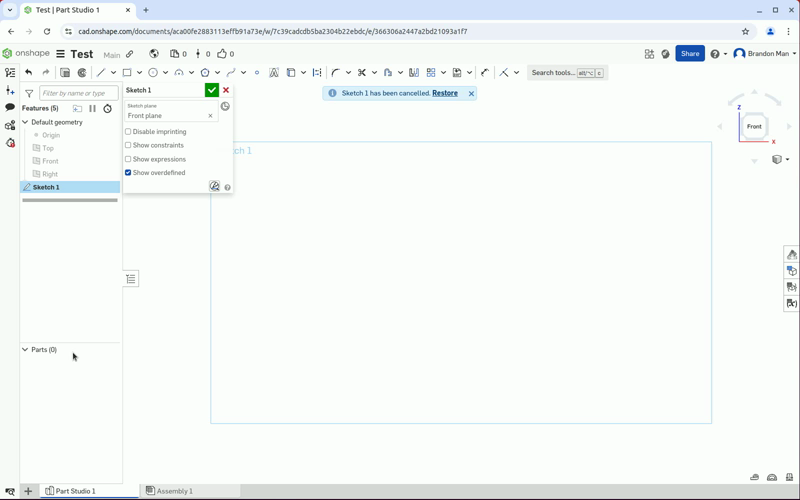
key(y)
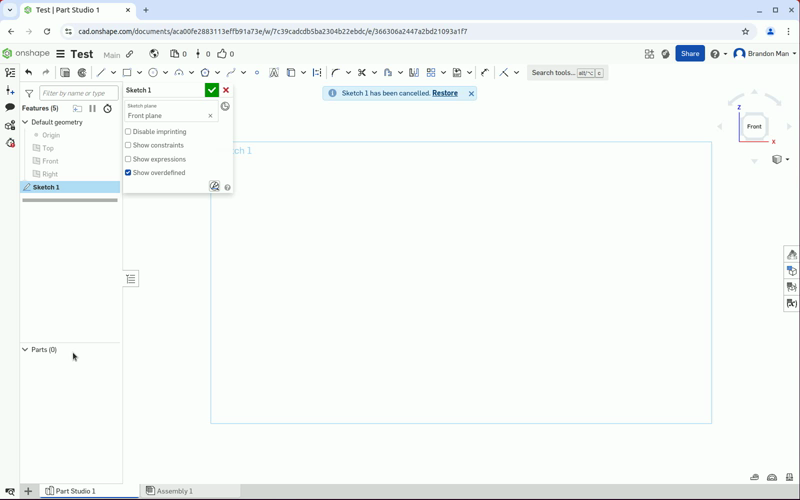
key(c)
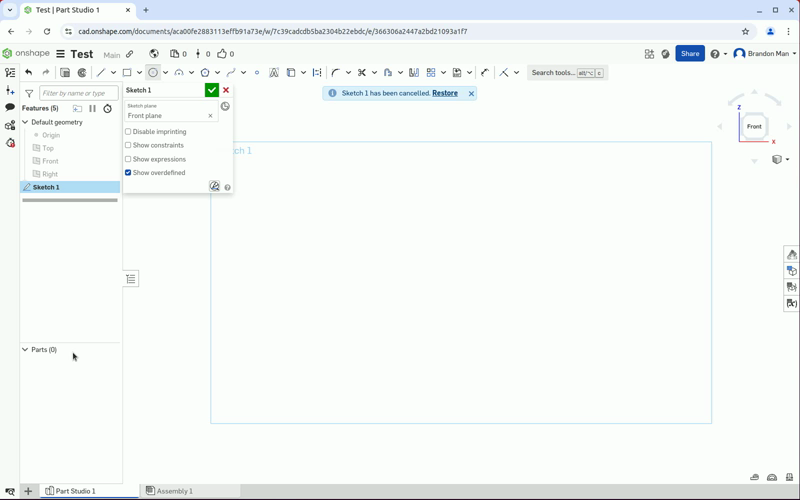
key_down(shift)
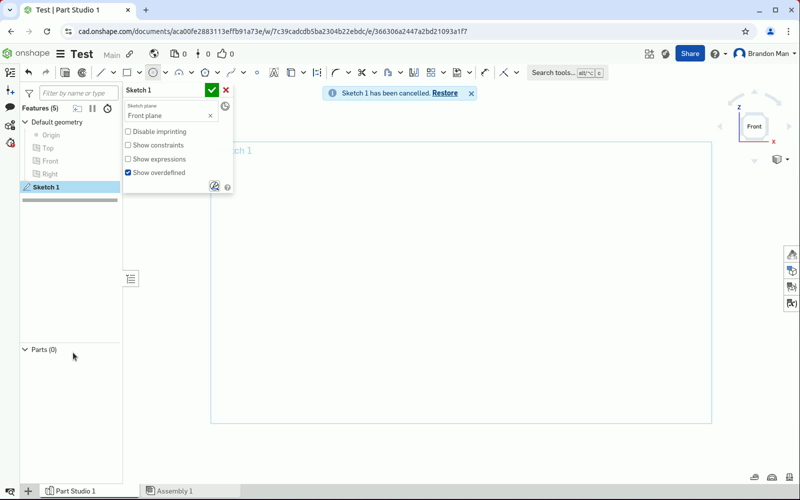
mouse_move(461, 282)
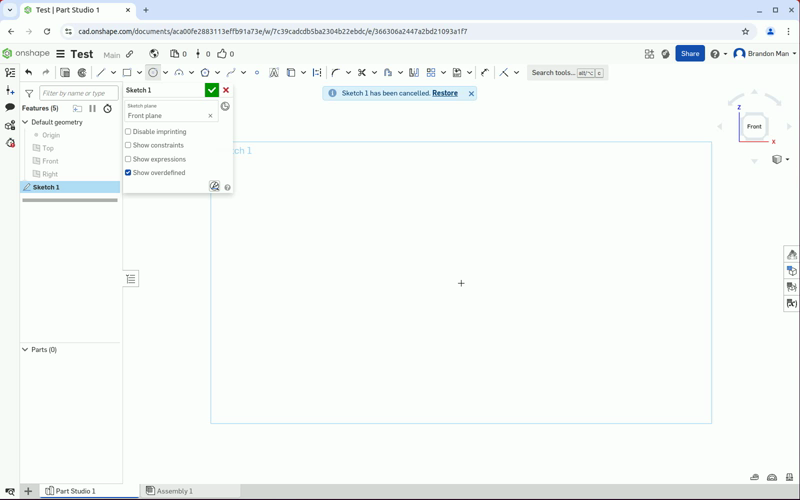
click(461, 282)
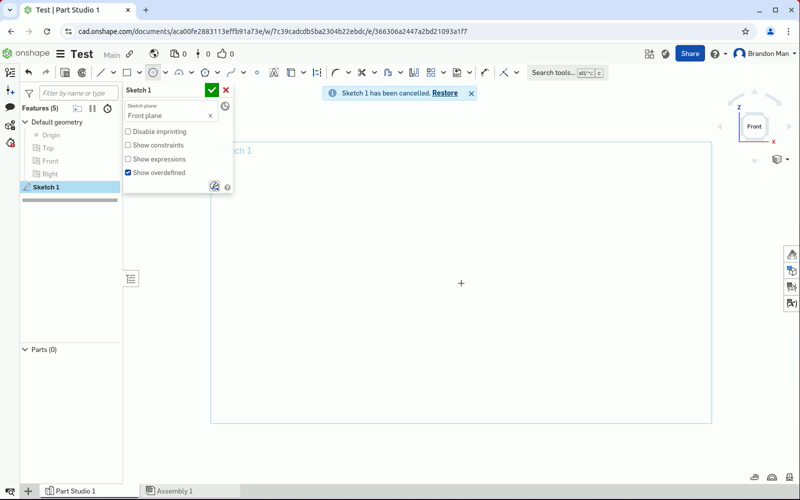
key_up(shift)
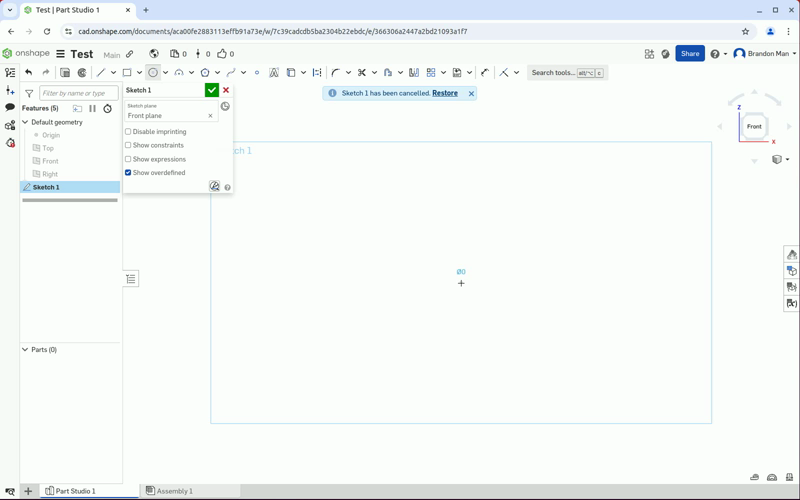
mouse_move(518, 282)
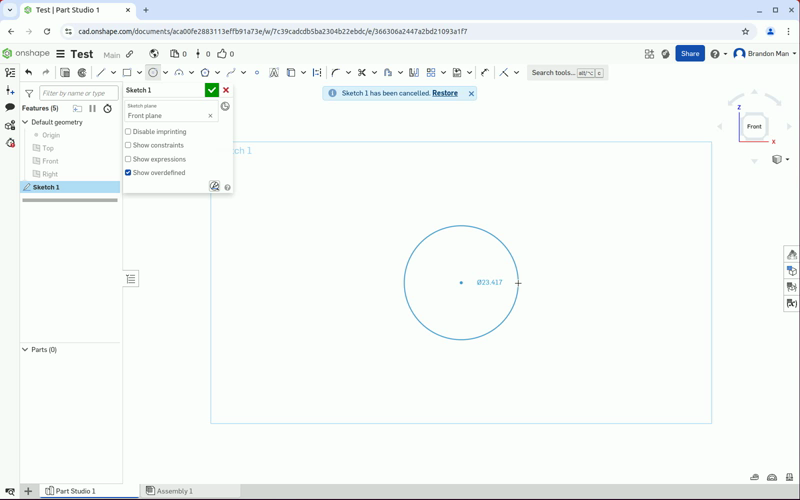
click(518, 282)
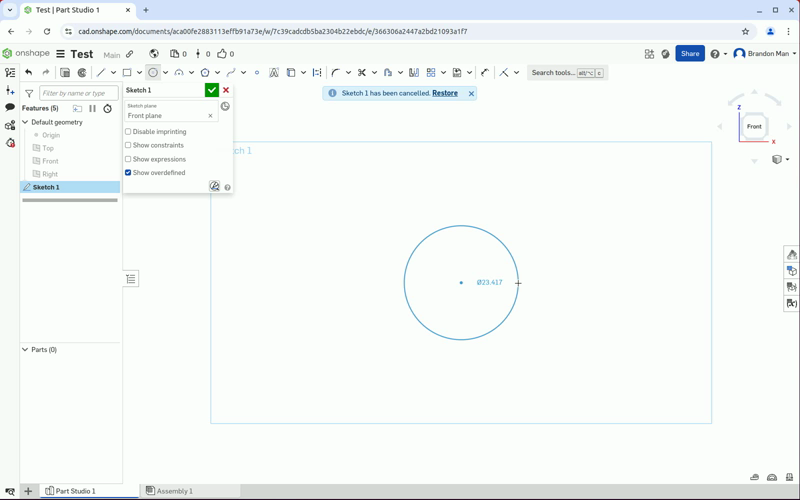
key(esc)
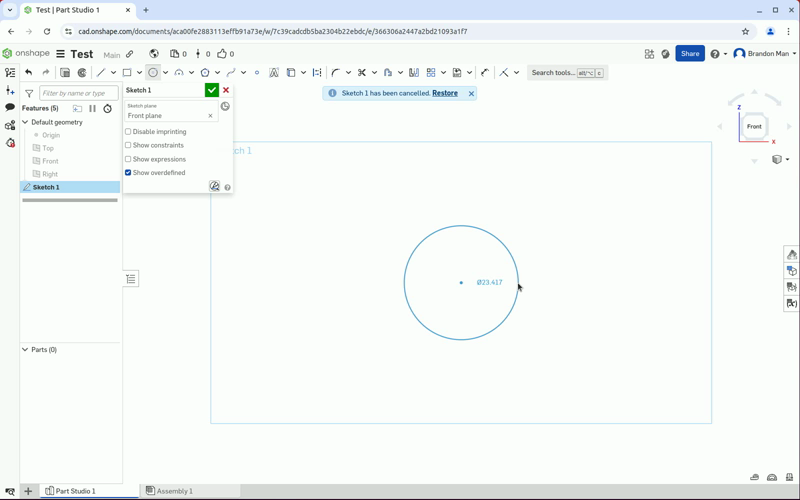
key(c)
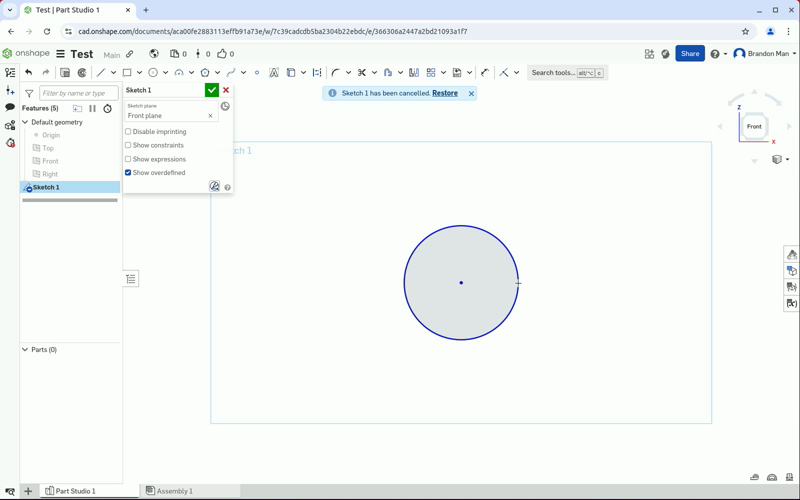
key_down(shift)
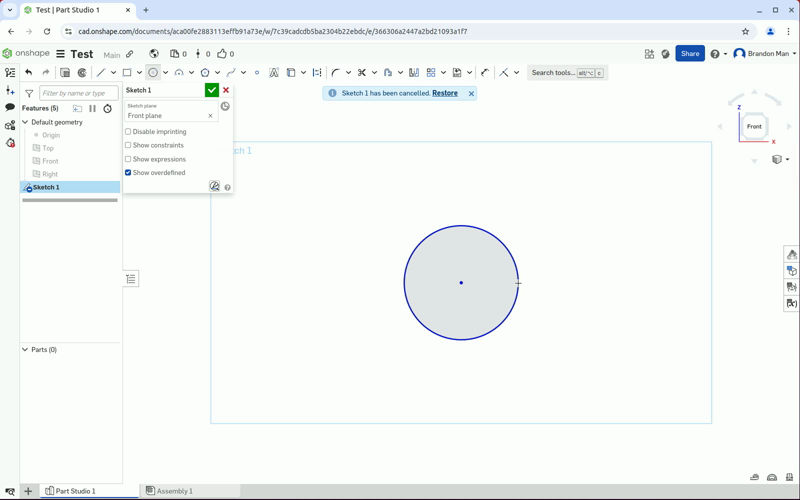
mouse_move(461, 282)
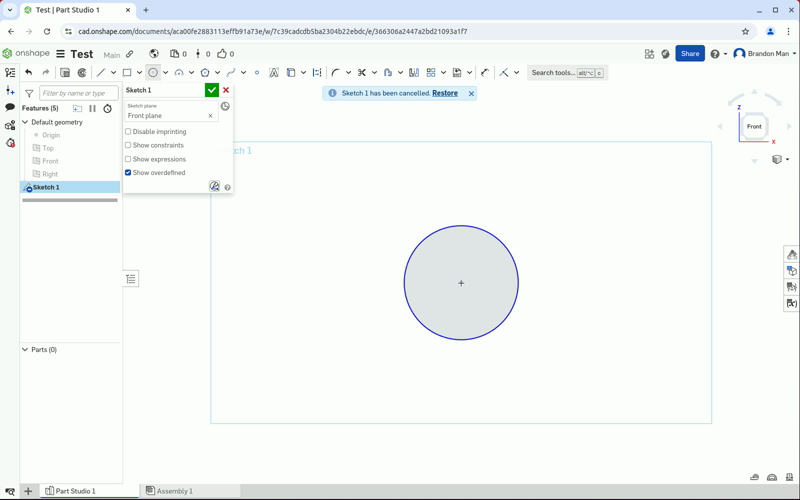
click(461, 282)
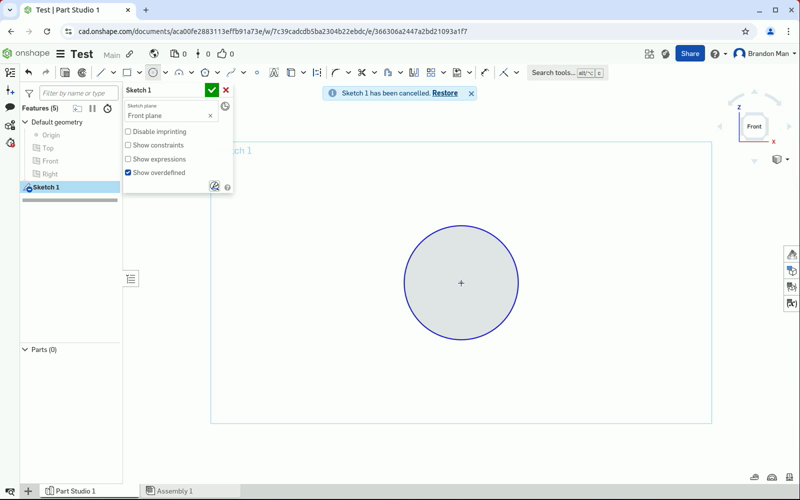
key_up(shift)
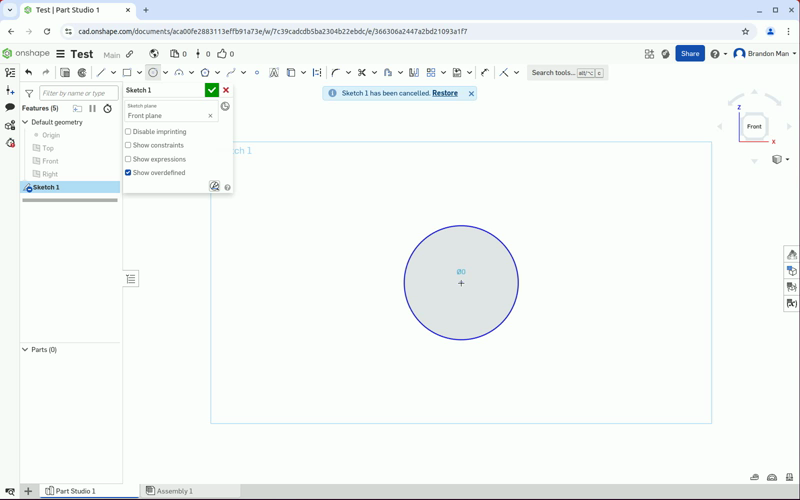
mouse_move(477, 282)
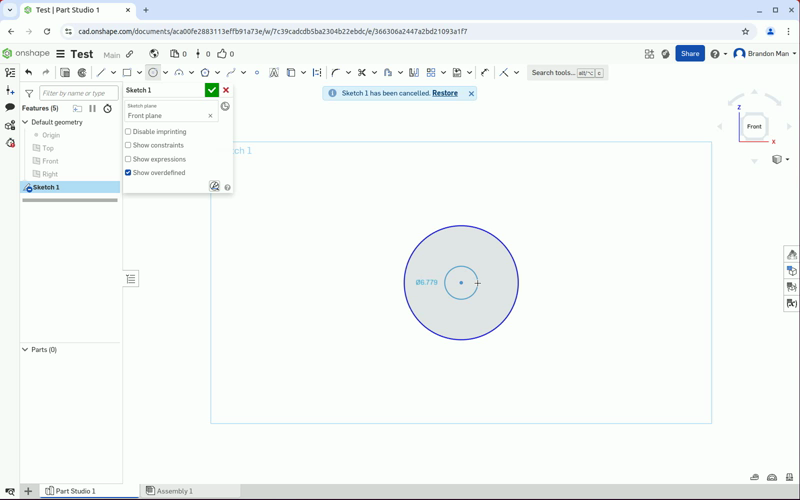
click(477, 282)
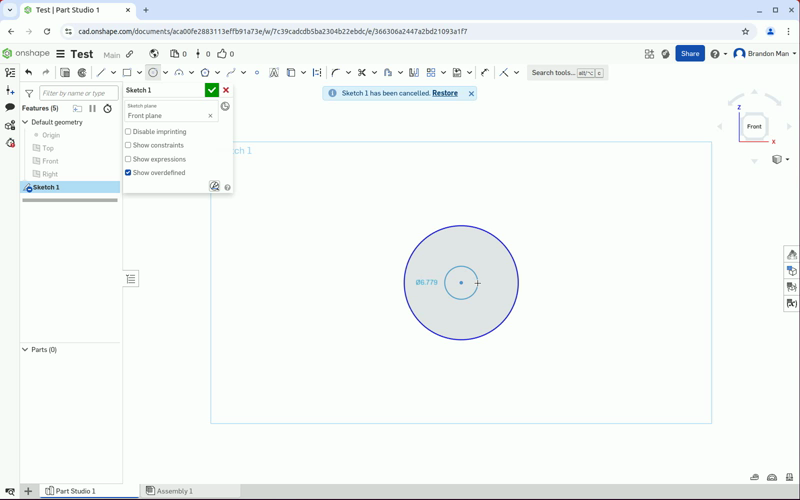
key(esc)
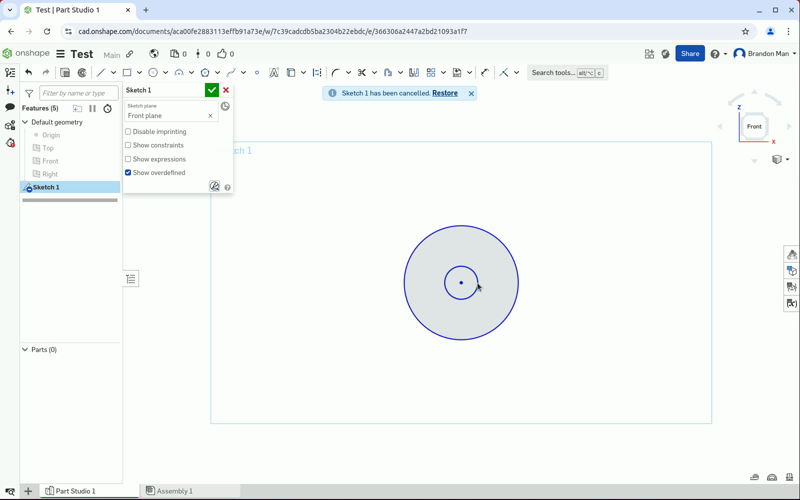
mouse_move(486, 267)
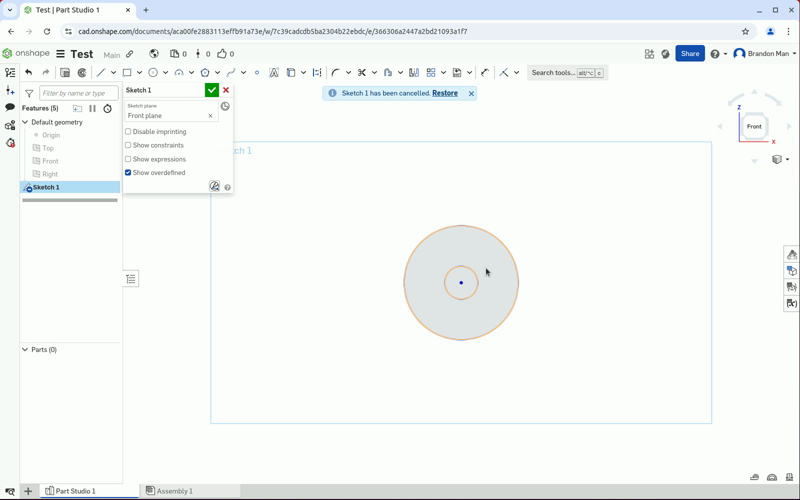
click(486, 267)
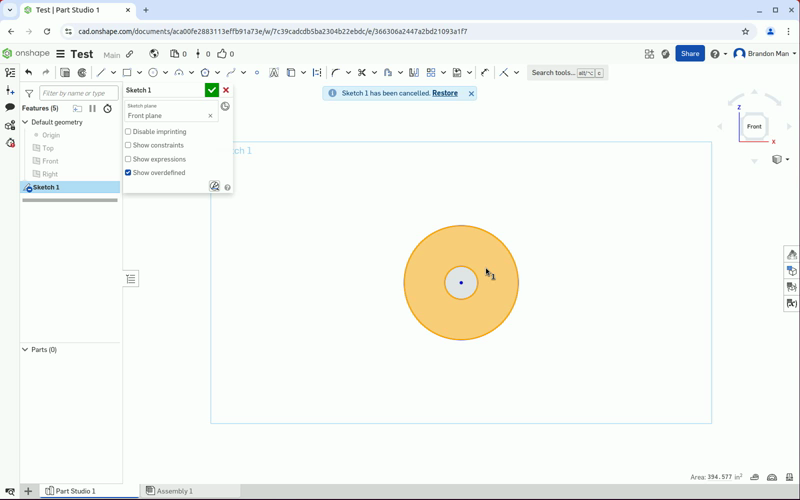
mouse_move(73, 352)
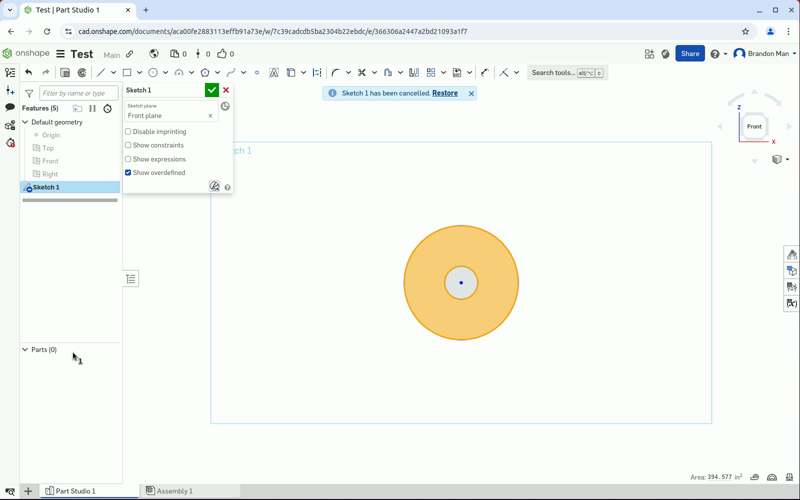
key(shift+y)
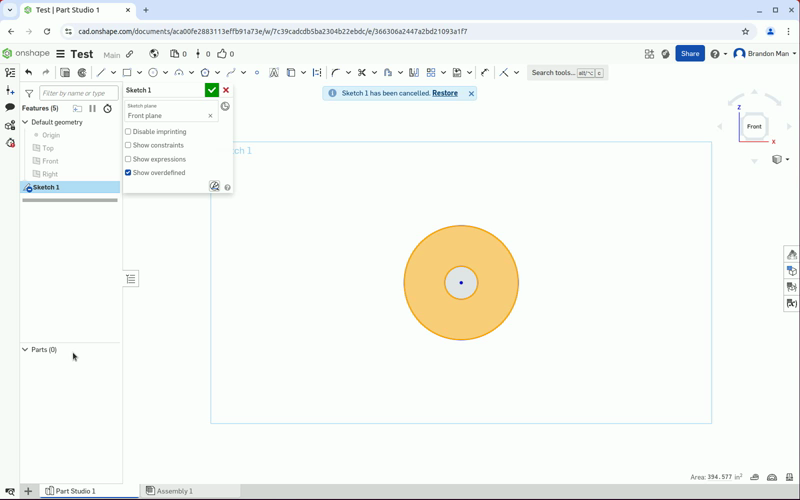
key(shift+e)
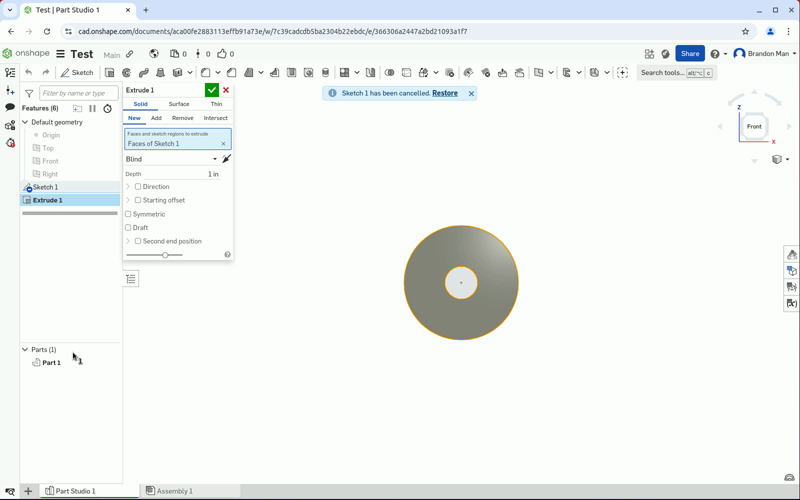
mouse_move(143, 106)
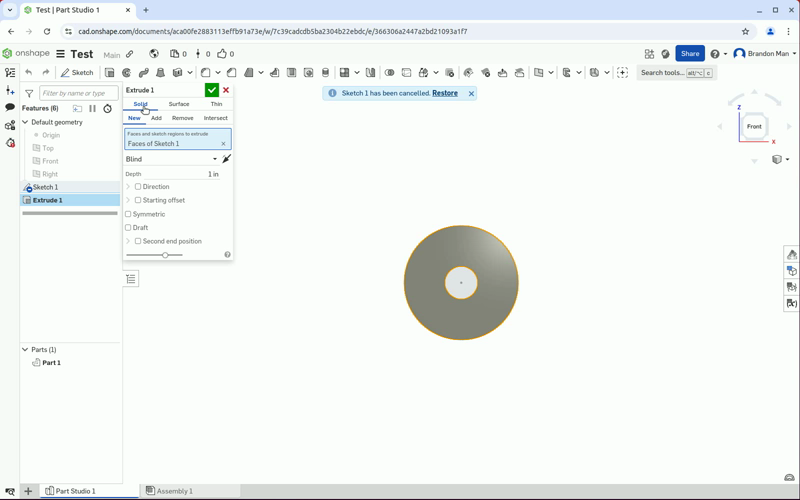
click(143, 106)
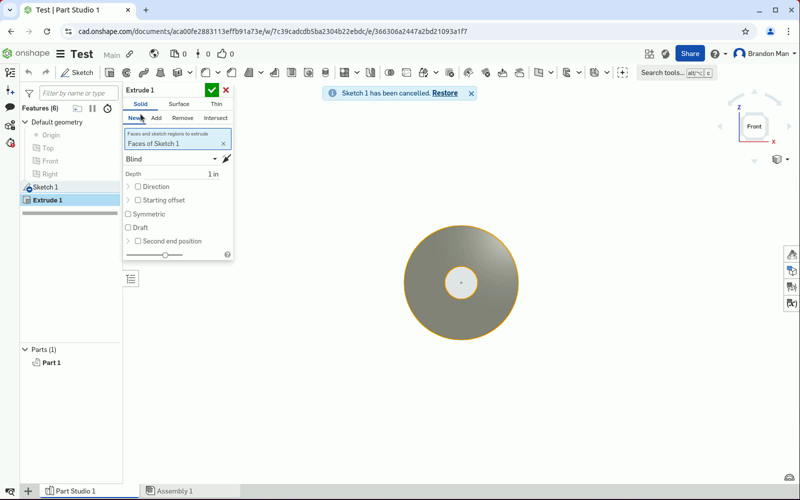
mouse_move(137, 120)
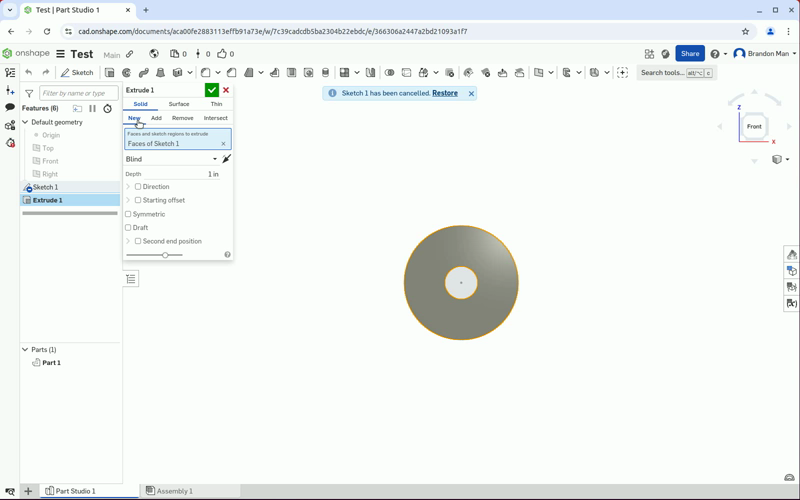
click(137, 120)
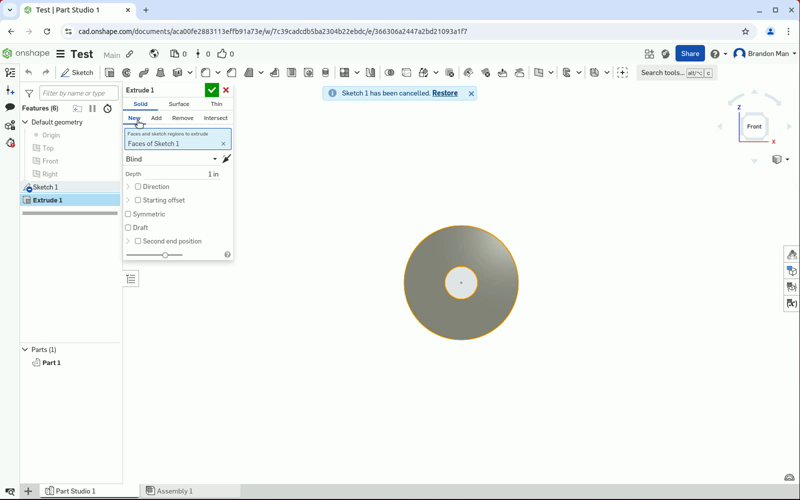
key(tab, 4)
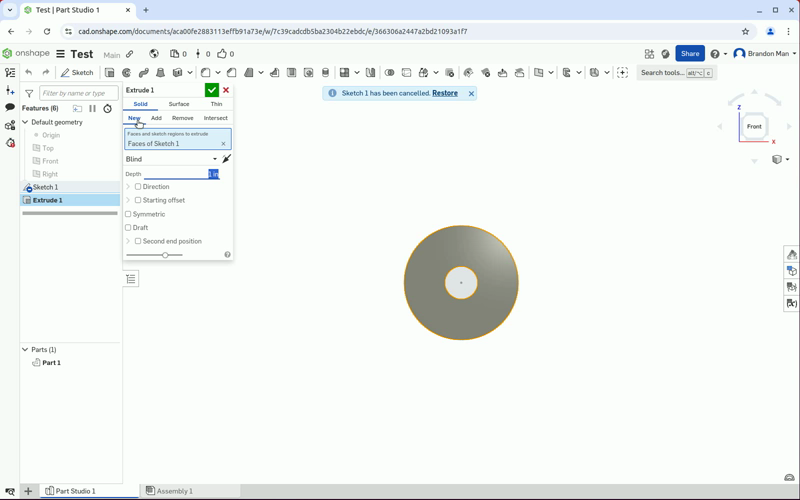
text(23.108)
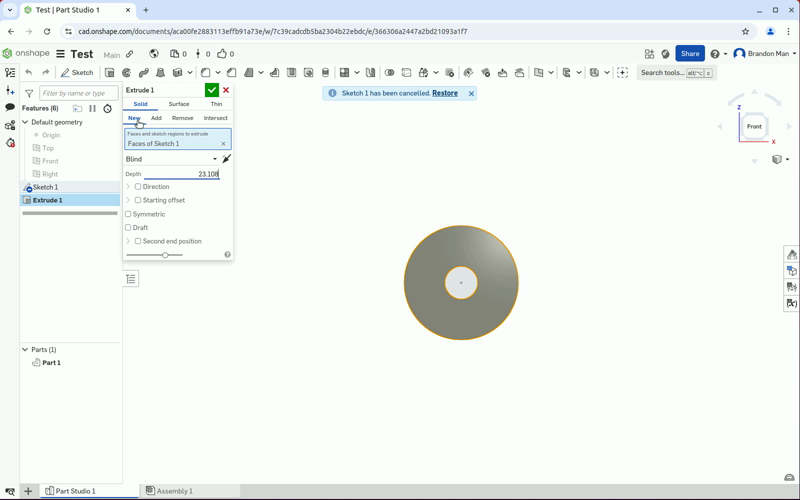
key(enter)
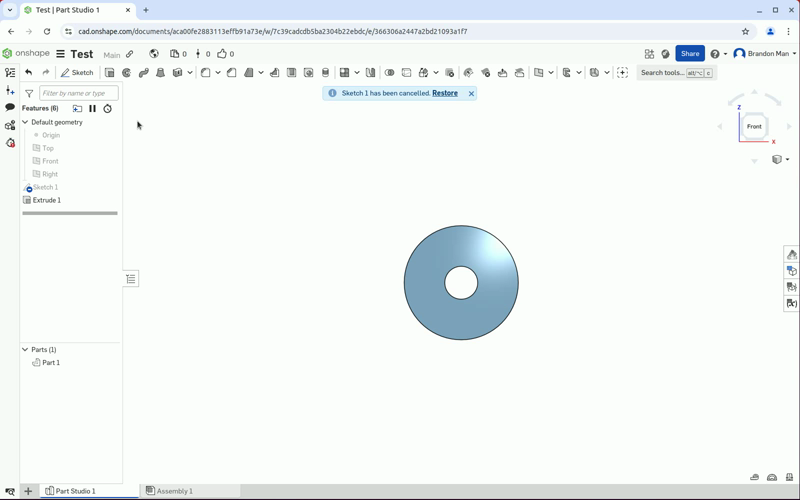
key(shift+h)
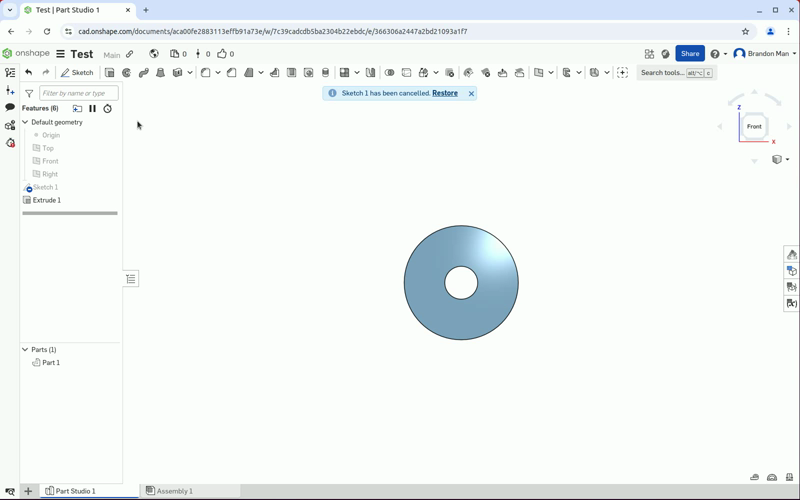
key(shift+h)
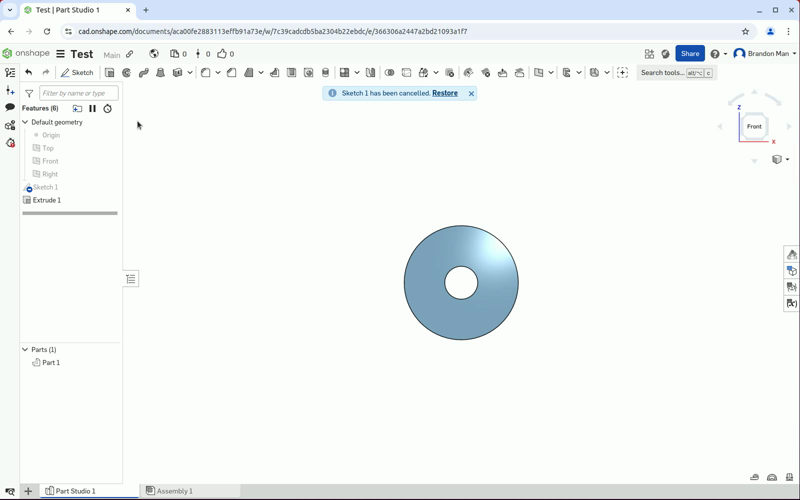
mouse_move(73, 189)
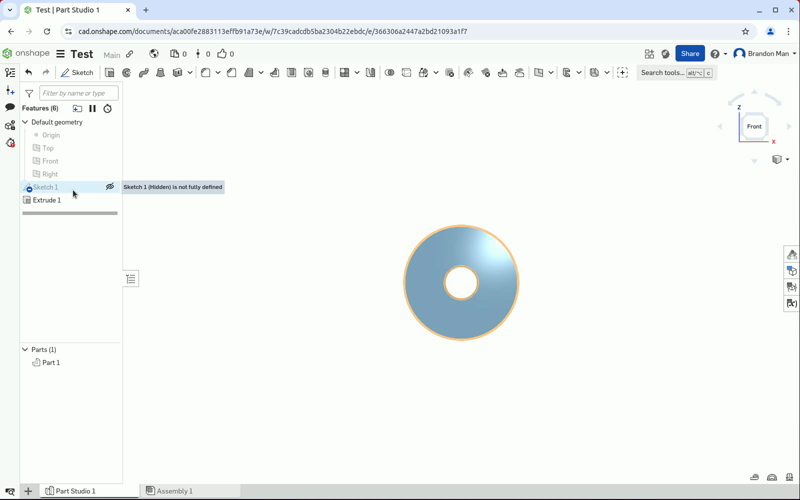
click(73, 189)
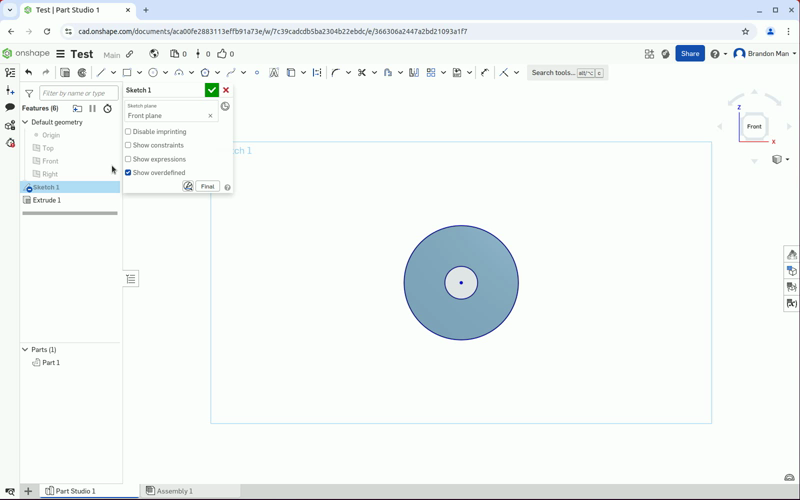
mouse_move(229, 92)
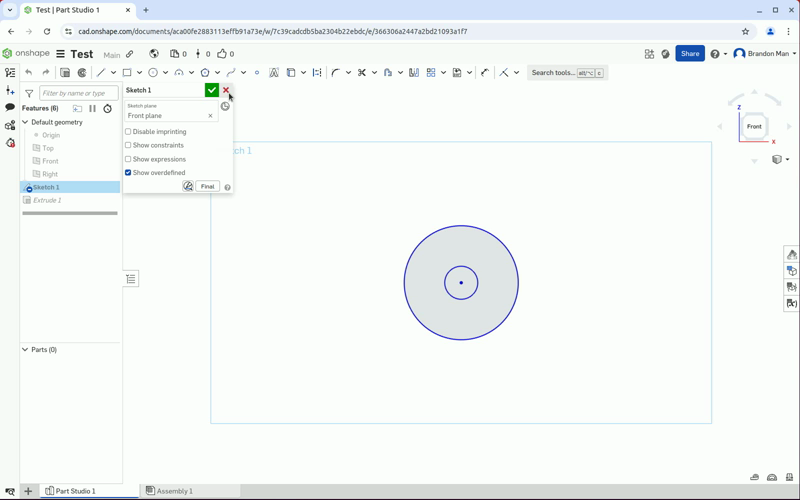
click(229, 92)
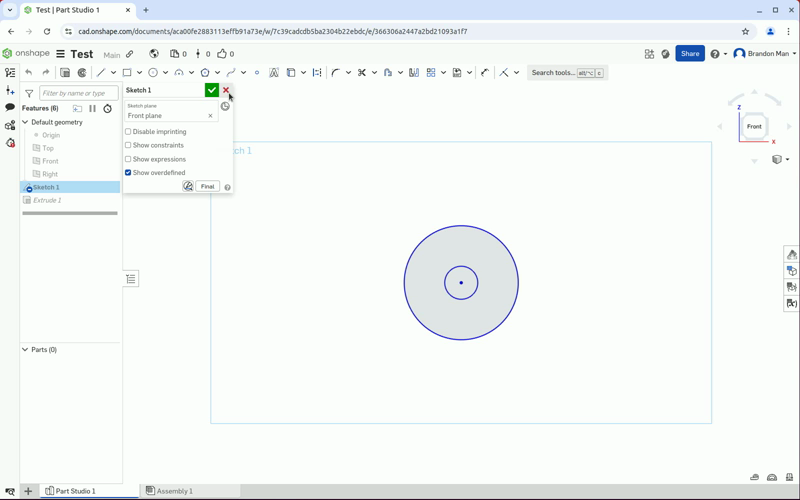
key(shift+s)
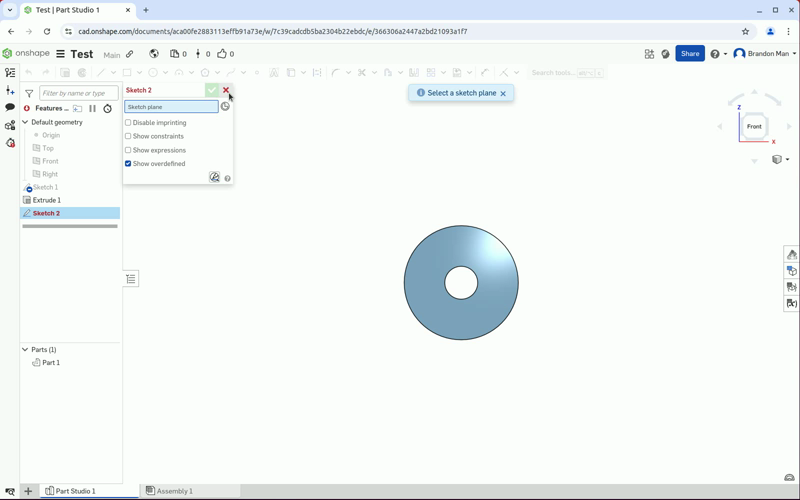
mouse_move(73, 163)
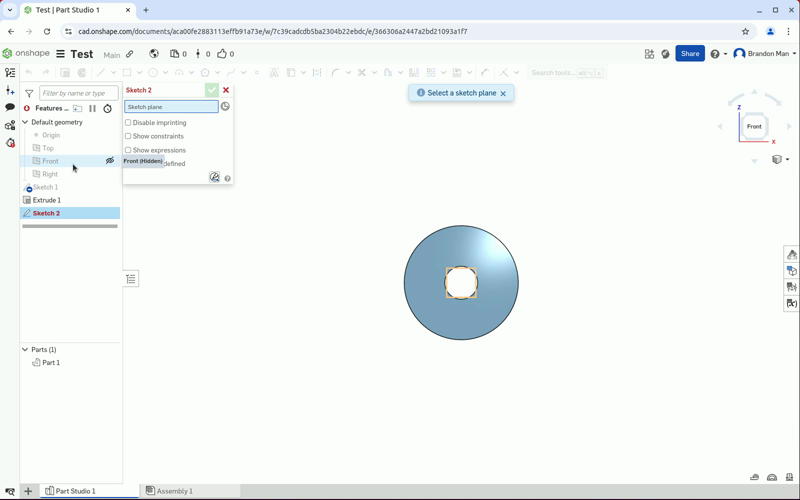
click(73, 163)
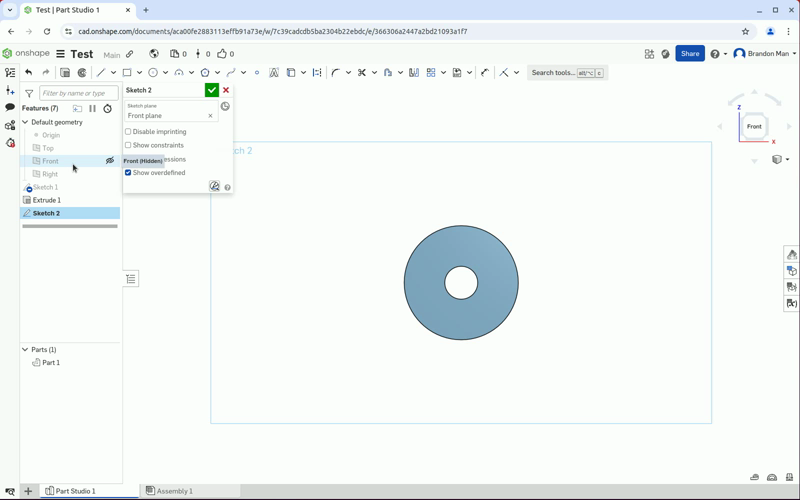
mouse_move(73, 352)
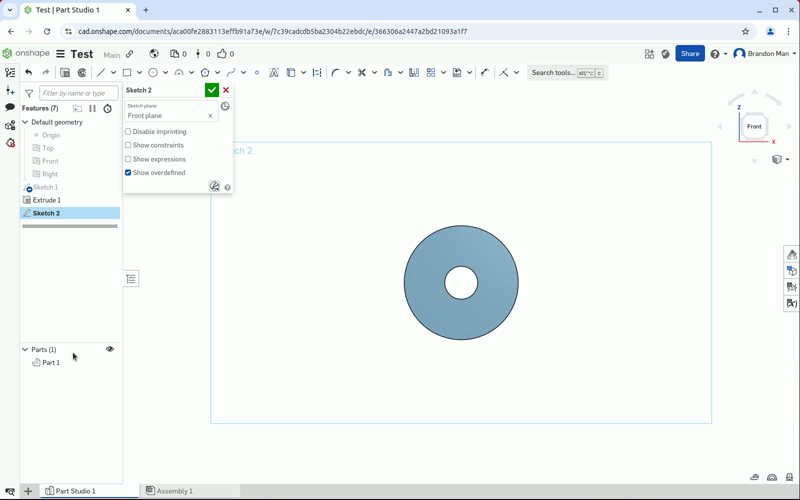
key(y)
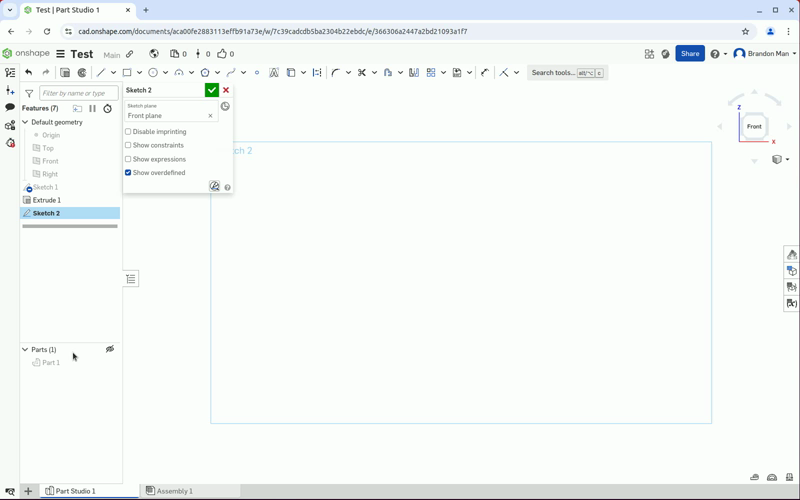
key(c)
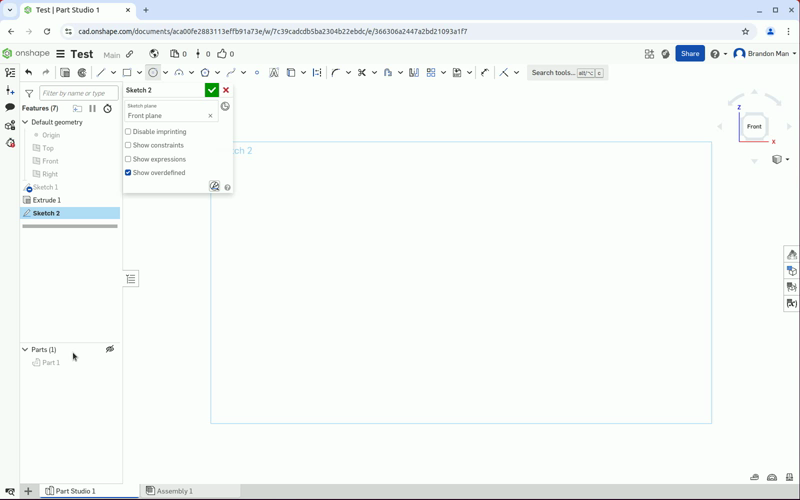
key_down(shift)
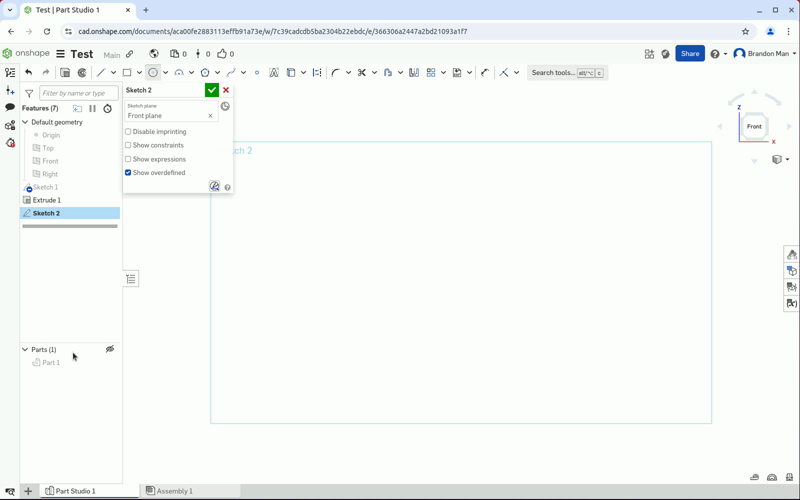
mouse_move(461, 282)
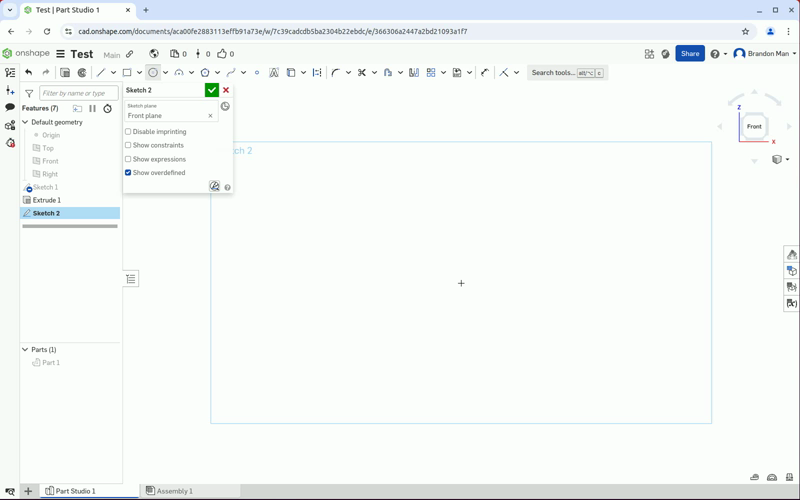
click(461, 282)
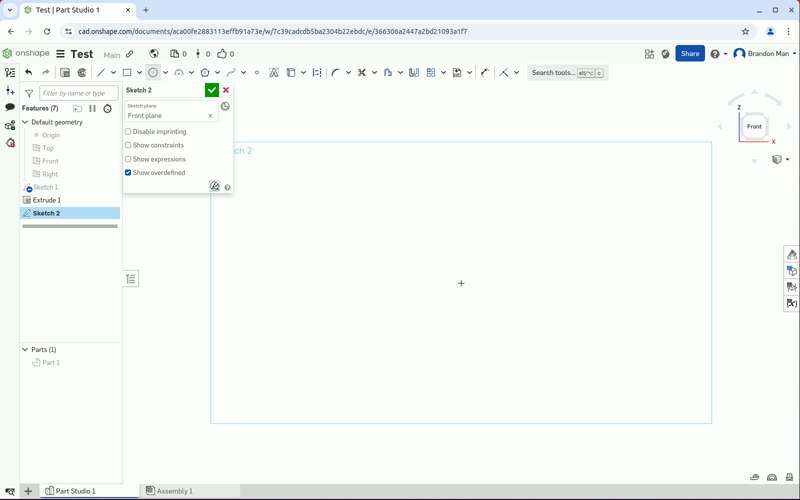
key_up(shift)
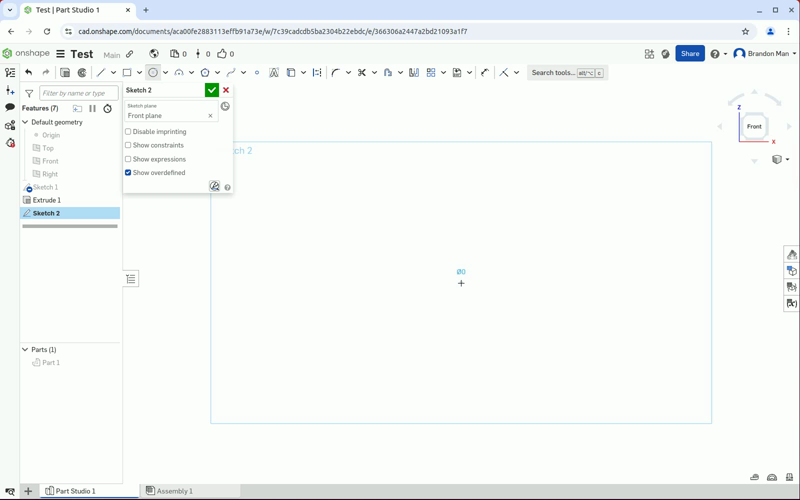
mouse_move(518, 282)
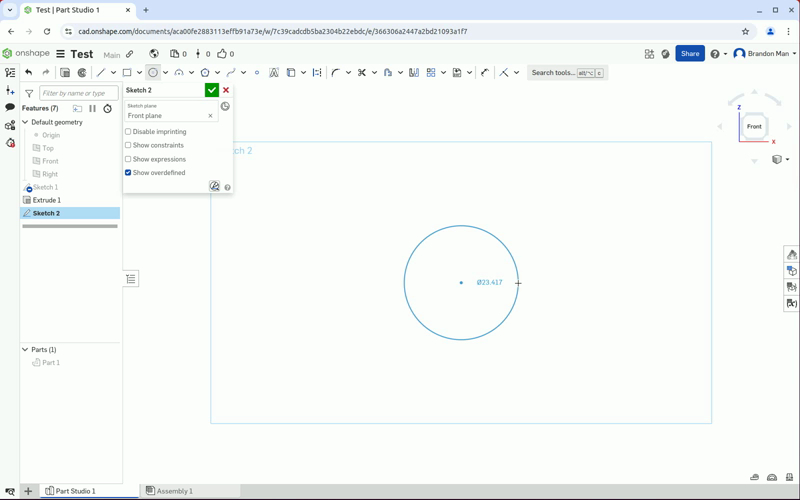
click(518, 282)
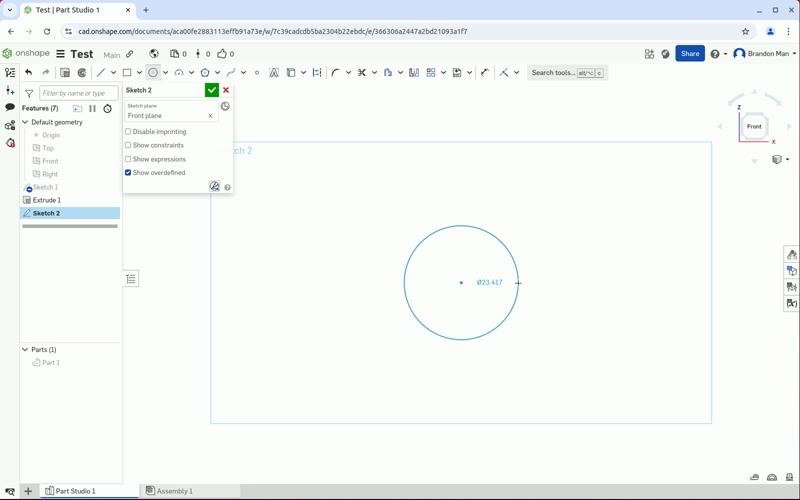
key(esc)
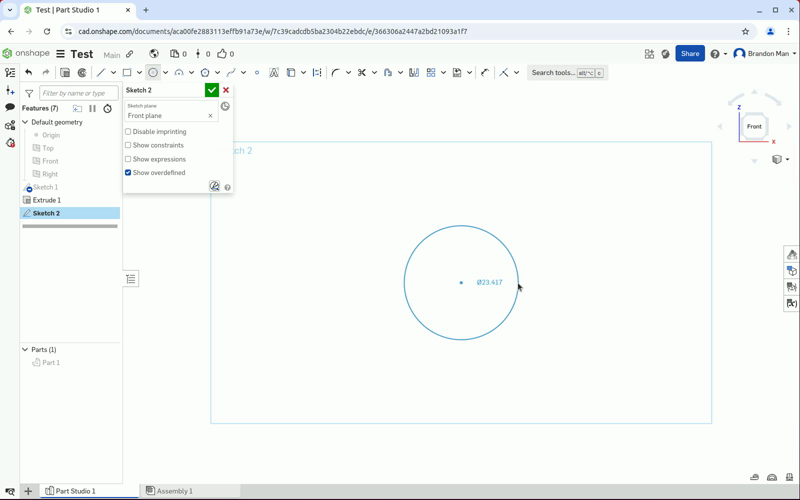
key(c)
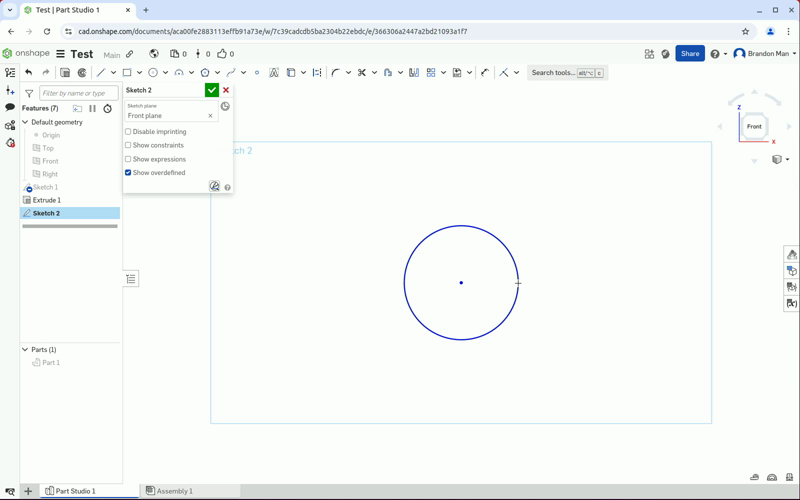
key_down(shift)
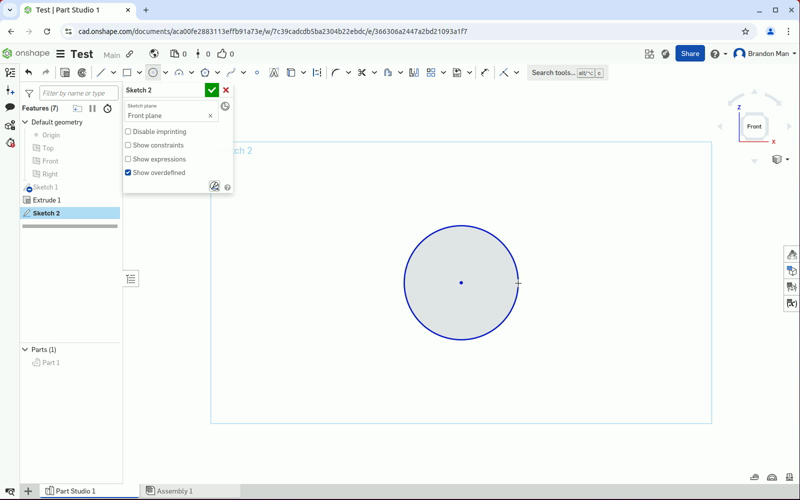
mouse_move(461, 282)
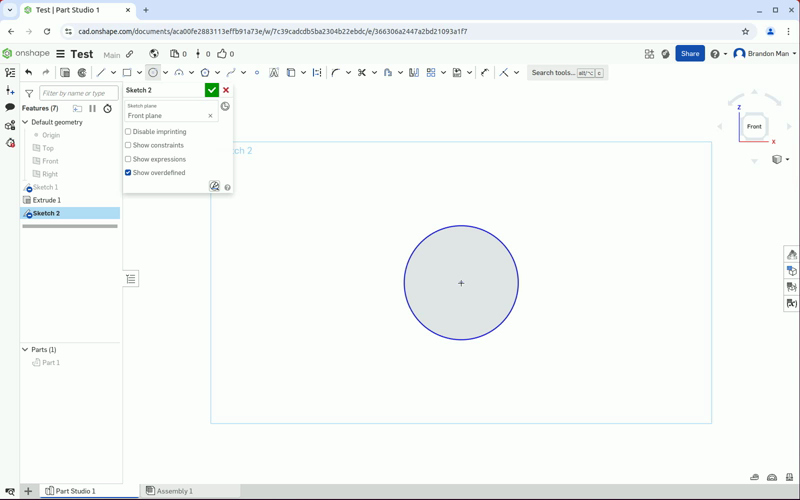
click(461, 282)
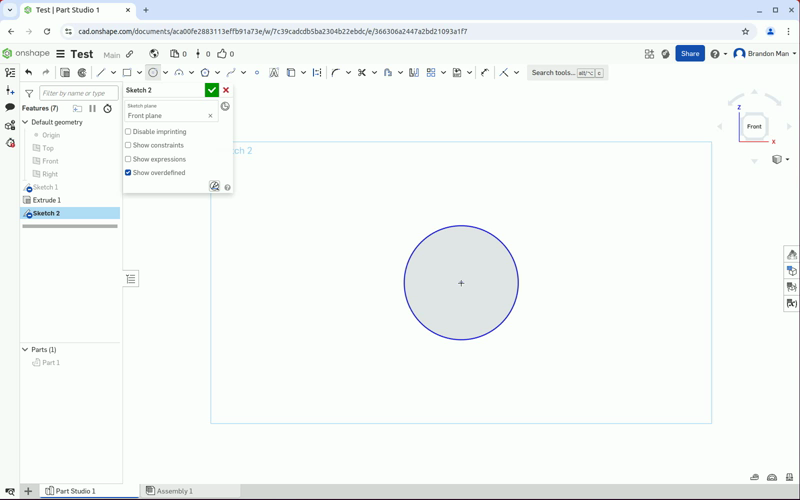
key_up(shift)
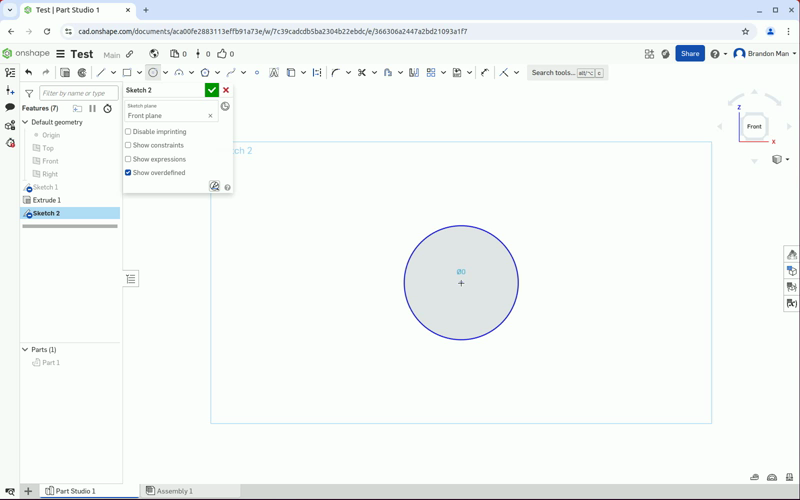
mouse_move(477, 282)
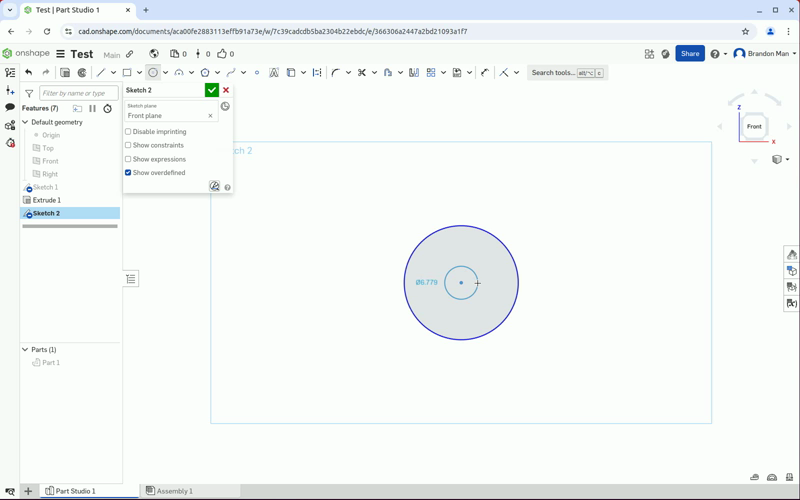
click(477, 282)
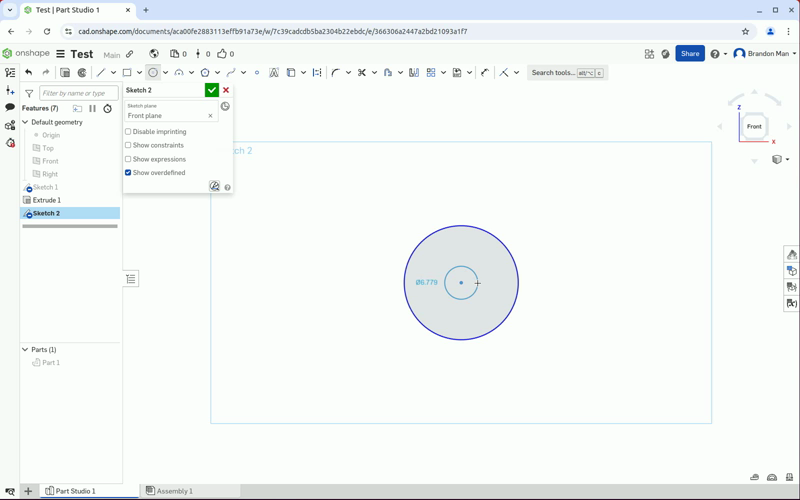
key(esc)
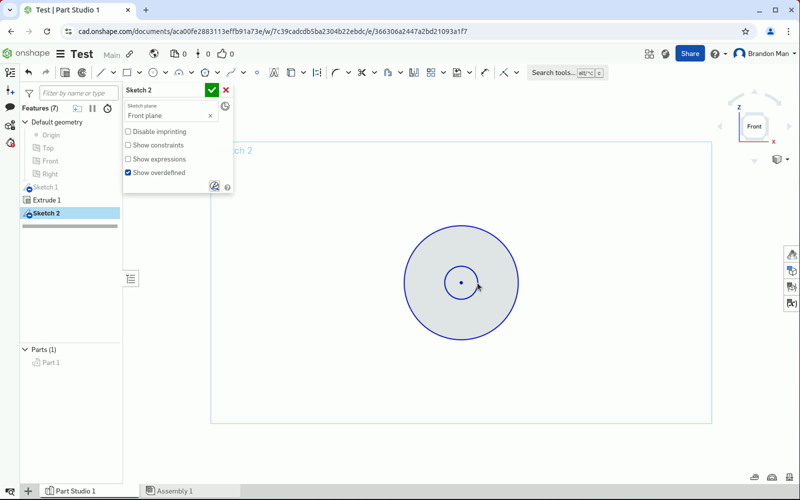
mouse_move(465, 242)
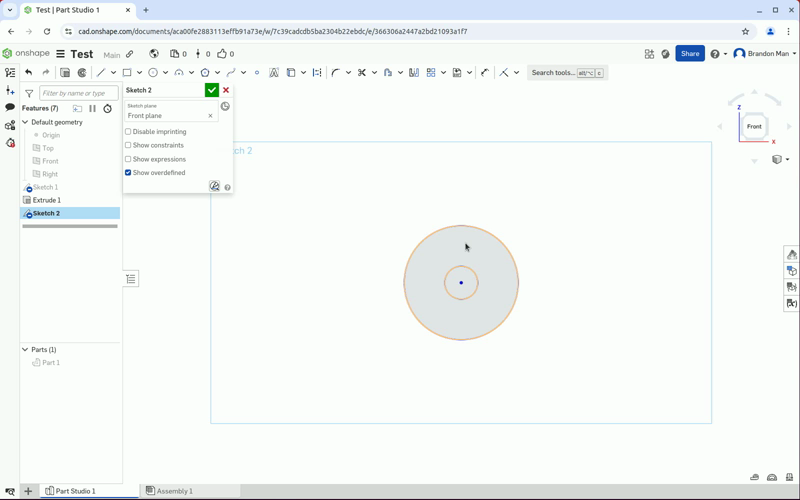
click(465, 242)
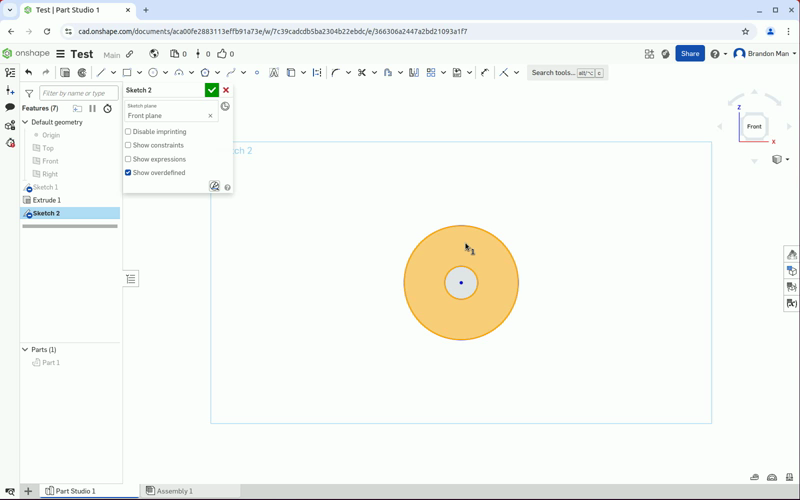
mouse_move(73, 352)
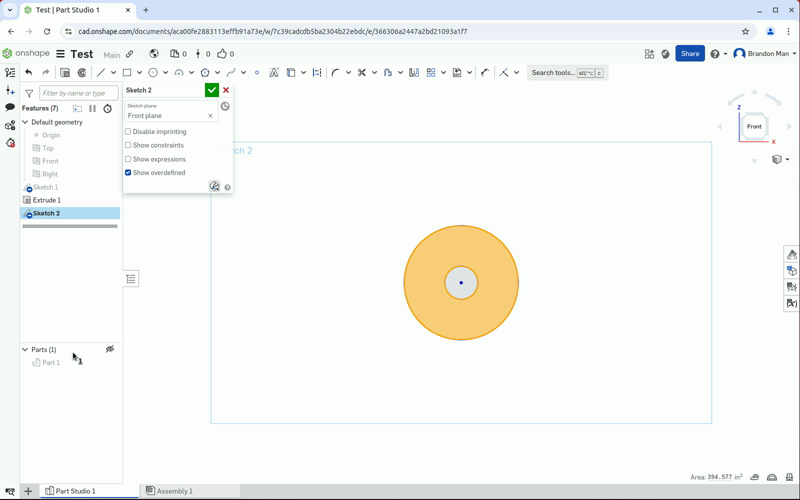
key(shift+y)
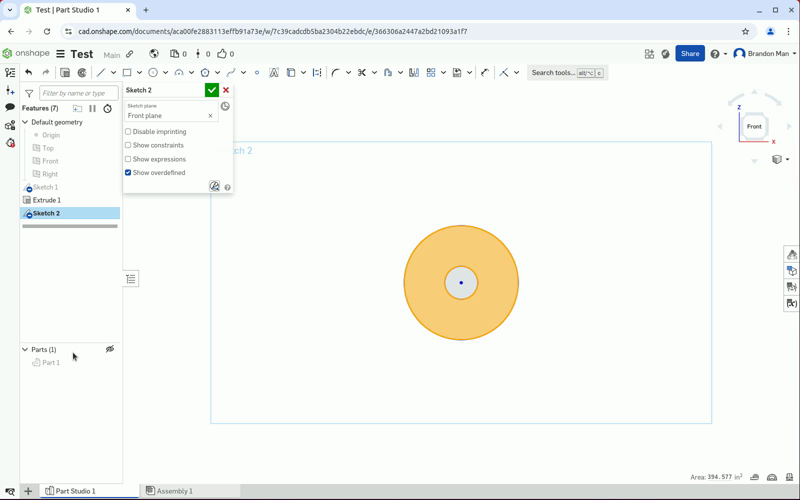
key(shift+e)
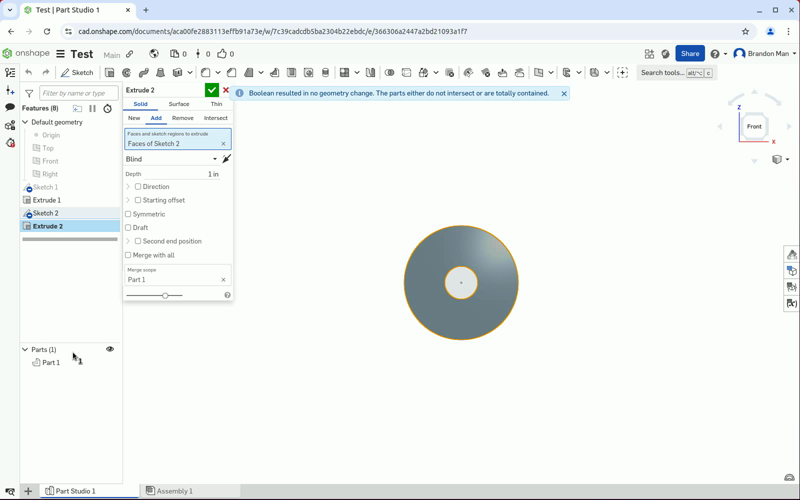
mouse_move(143, 106)
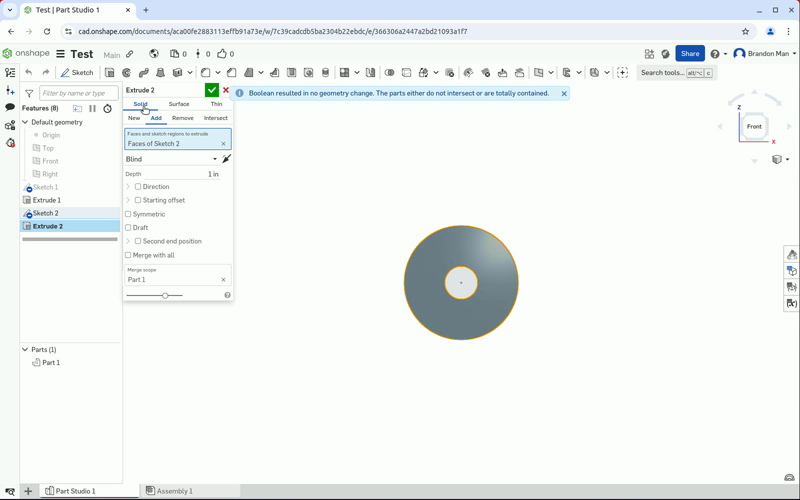
click(143, 106)
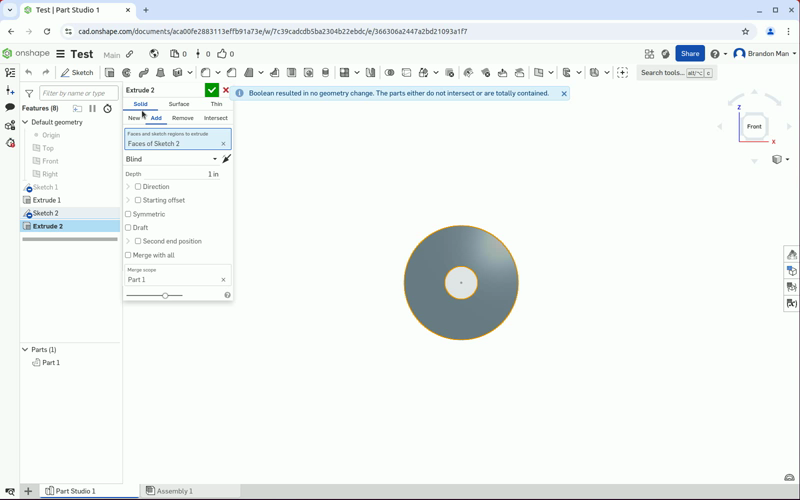
mouse_move(137, 120)
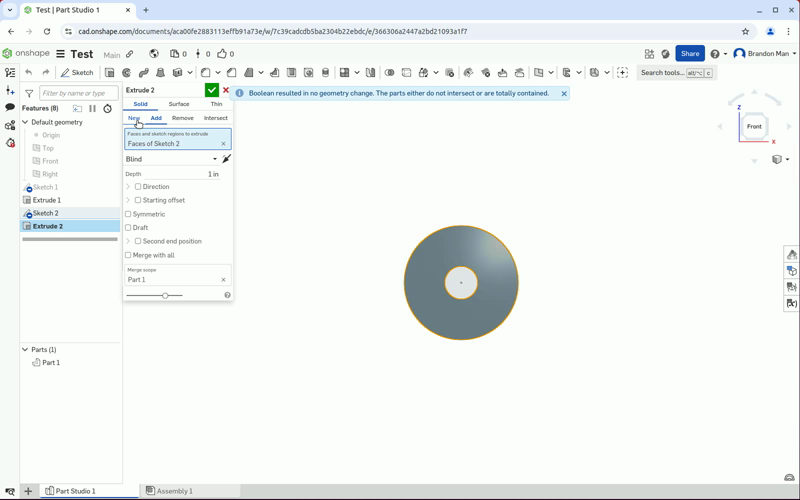
click(137, 120)
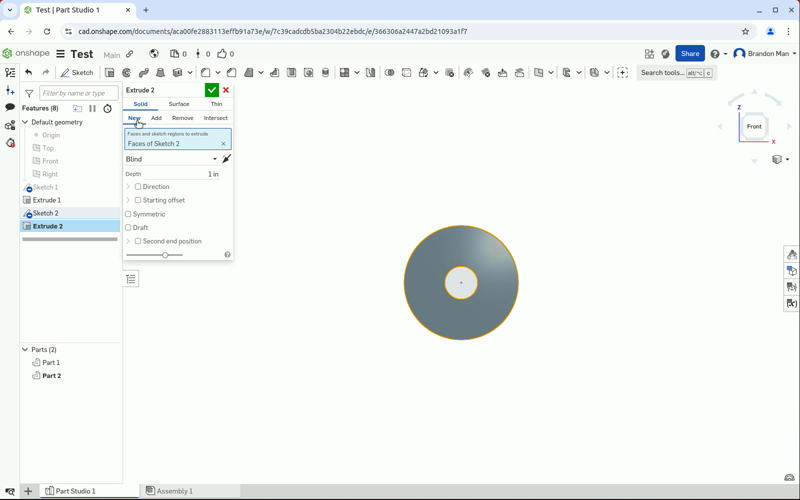
key(tab, 4)
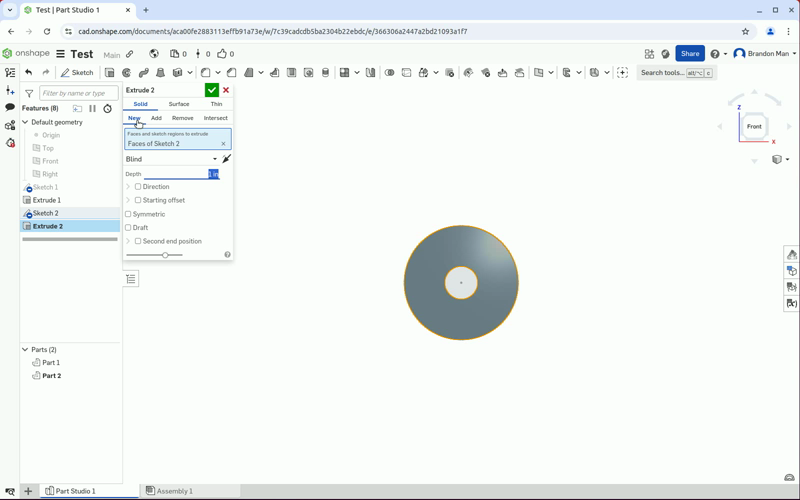
text(23.108)
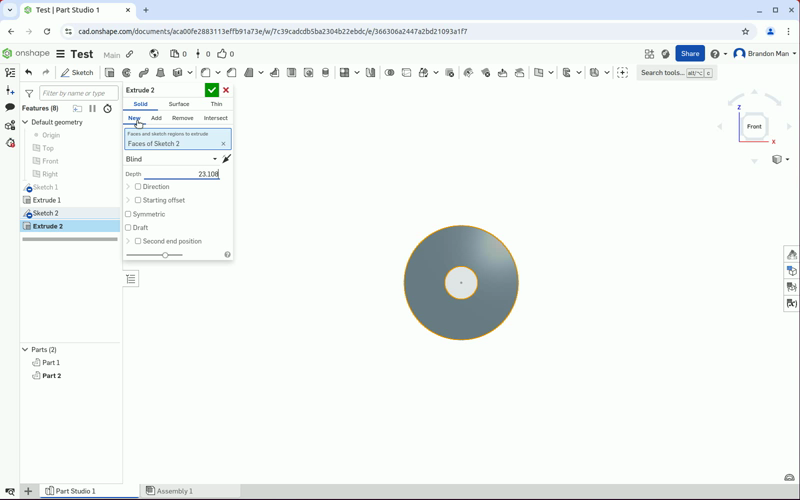
key(enter)
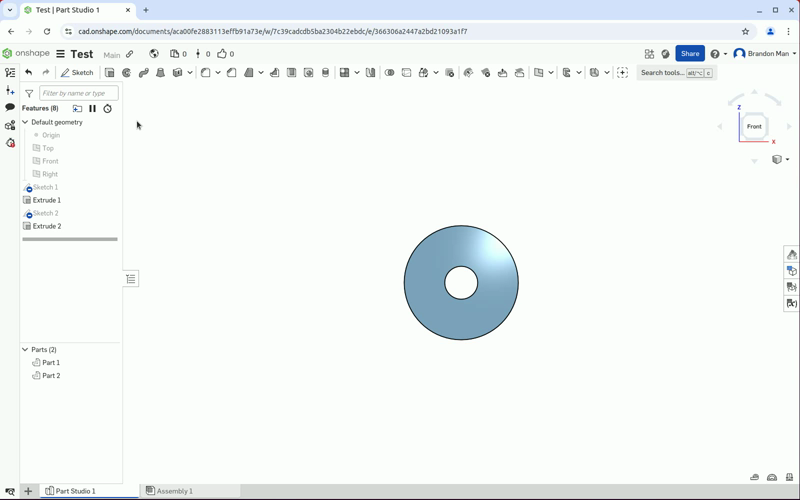
key(shift+h)
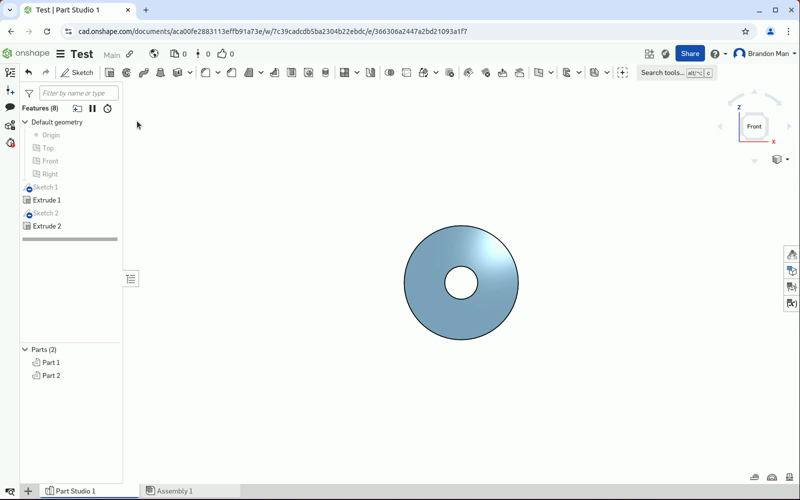
key(shift+h)
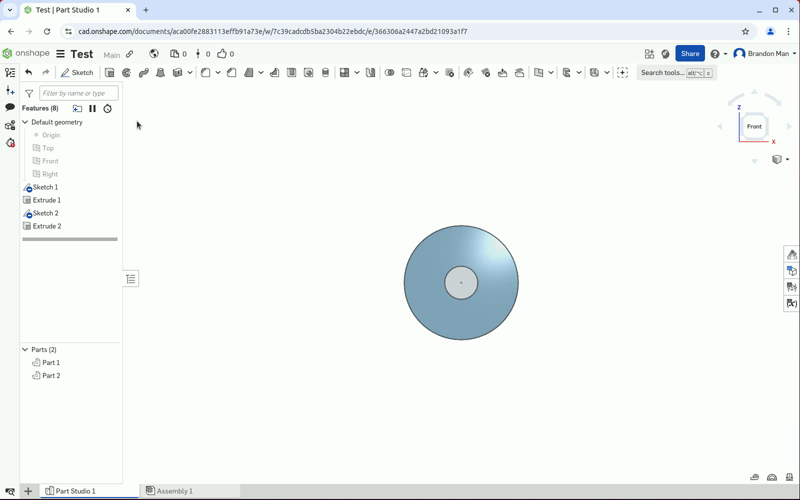
key(shift+7)
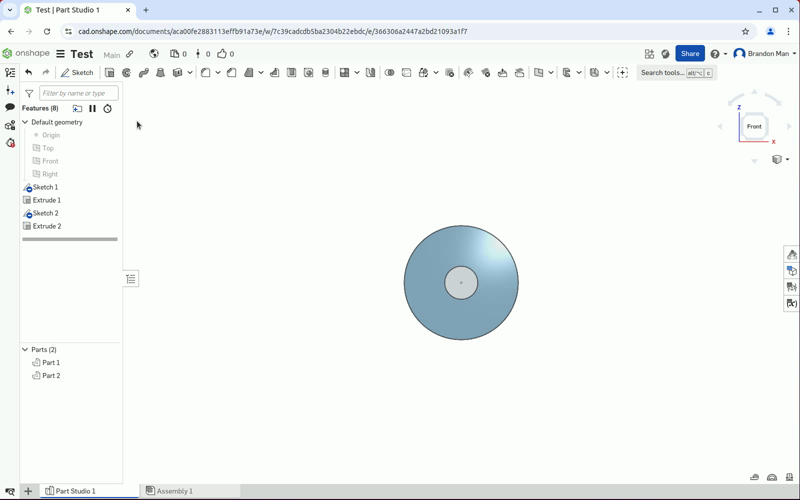
key(left, 2)
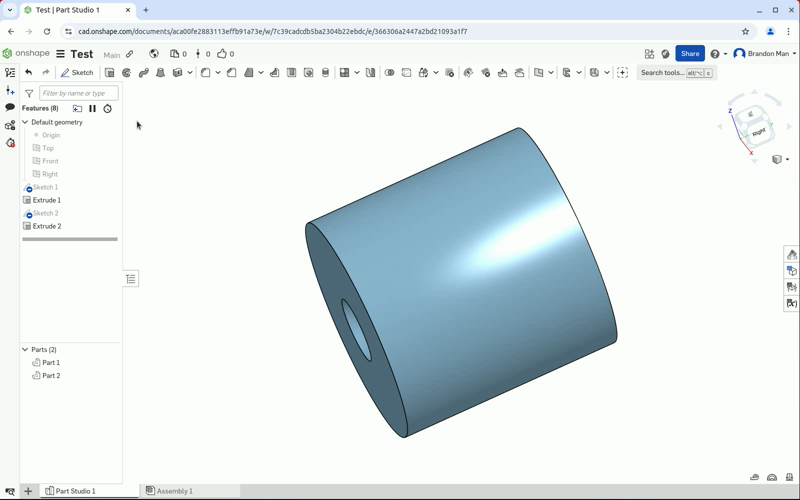
key(down, 2)
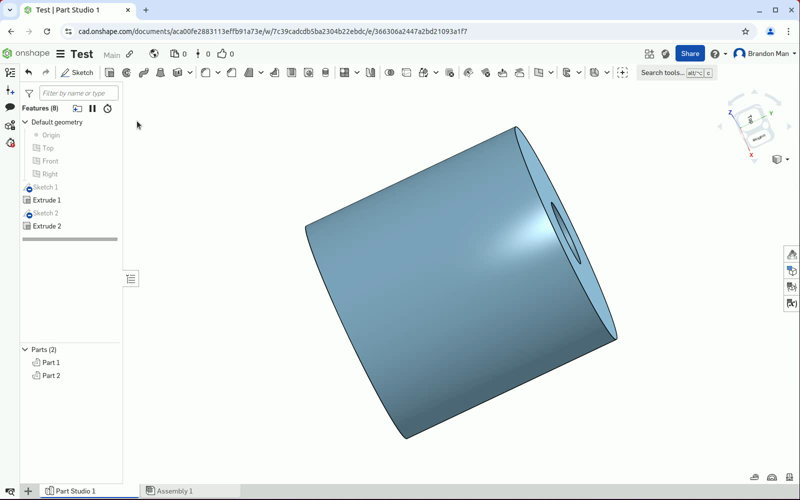
key(up, 2)
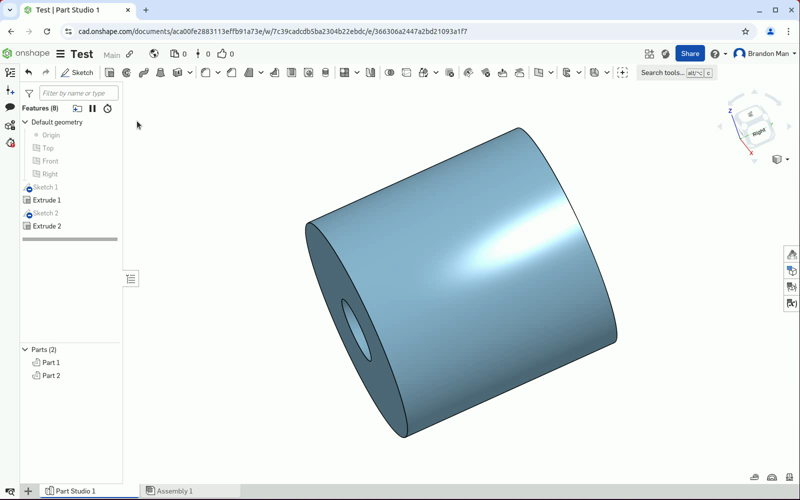
key(right, 2)
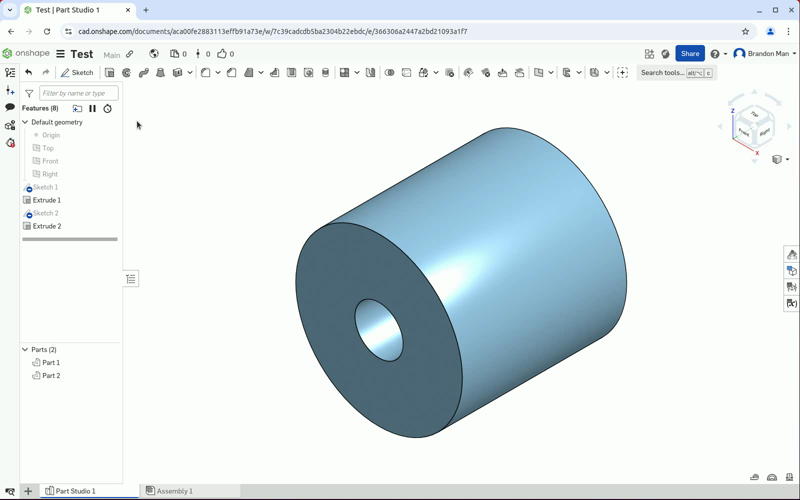
mouse_move(73, 189)
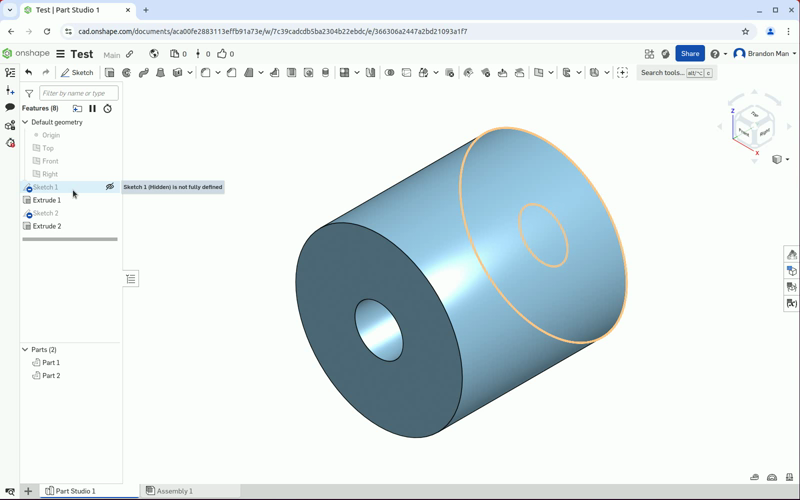
click(73, 189)